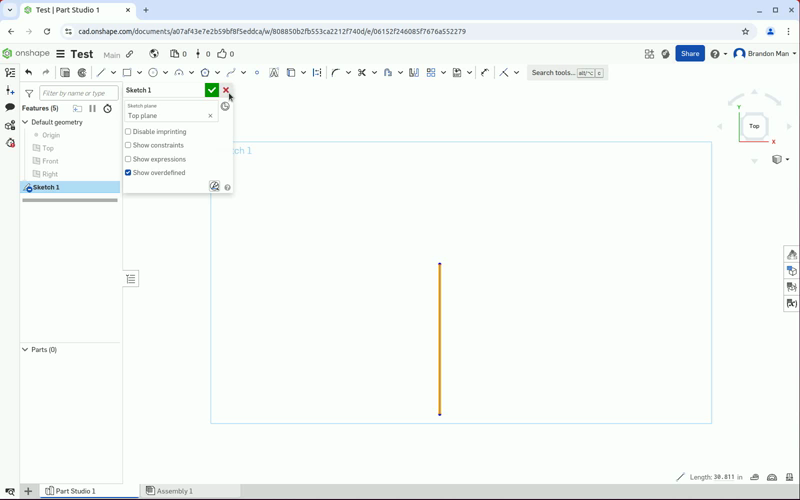
key(shift+h)
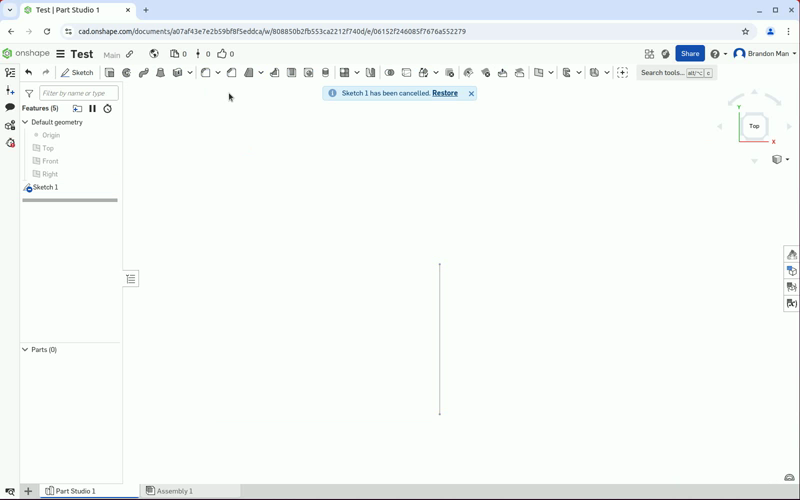
key(shift+s)
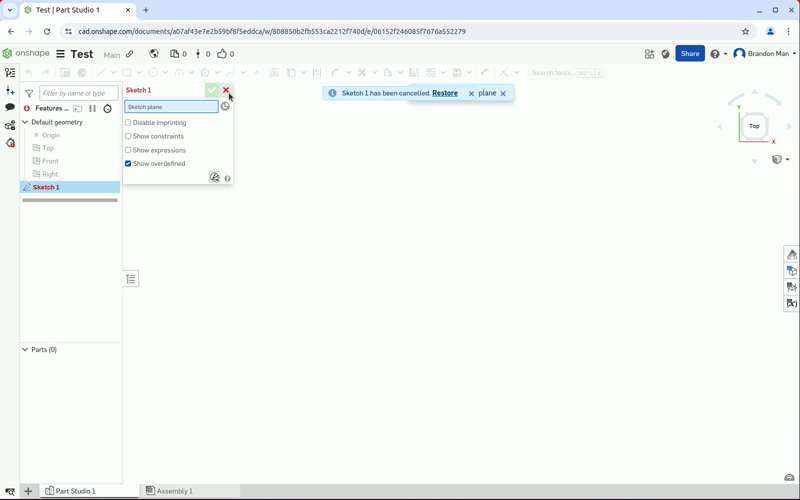
mouse_move(73, 150)
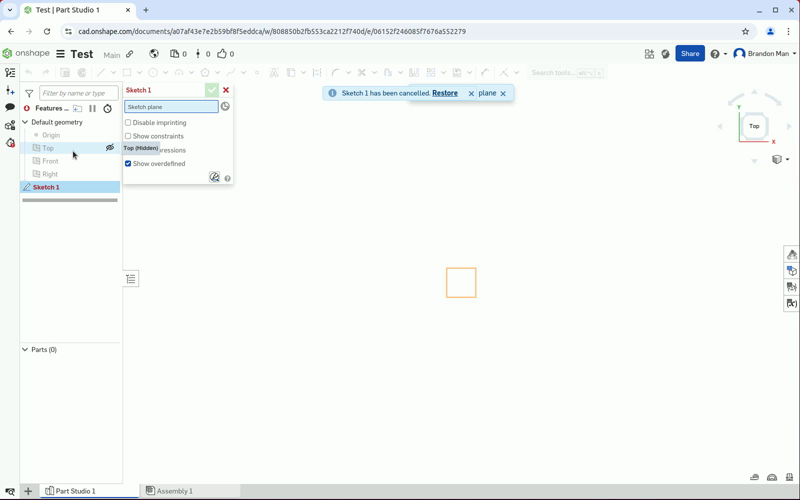
click(73, 150)
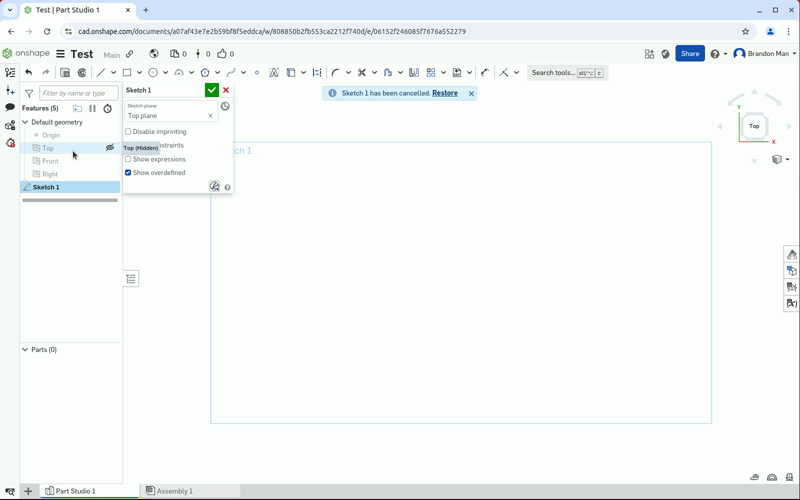
mouse_move(73, 352)
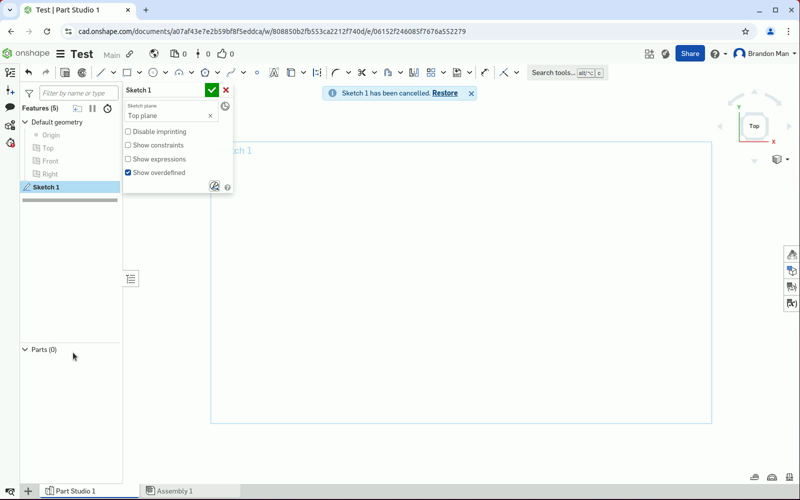
key(y)
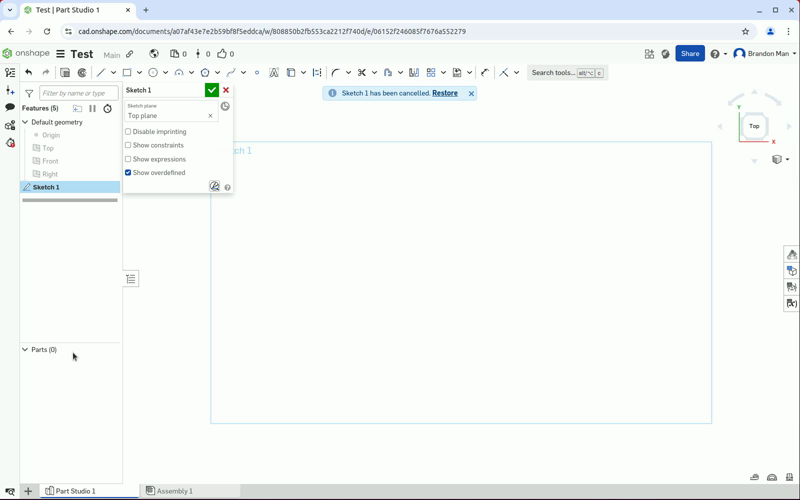
key(l)
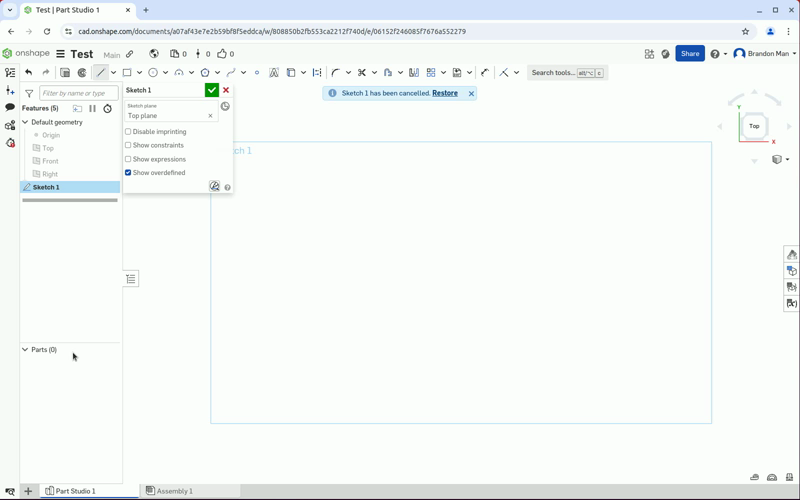
key_down(shift)
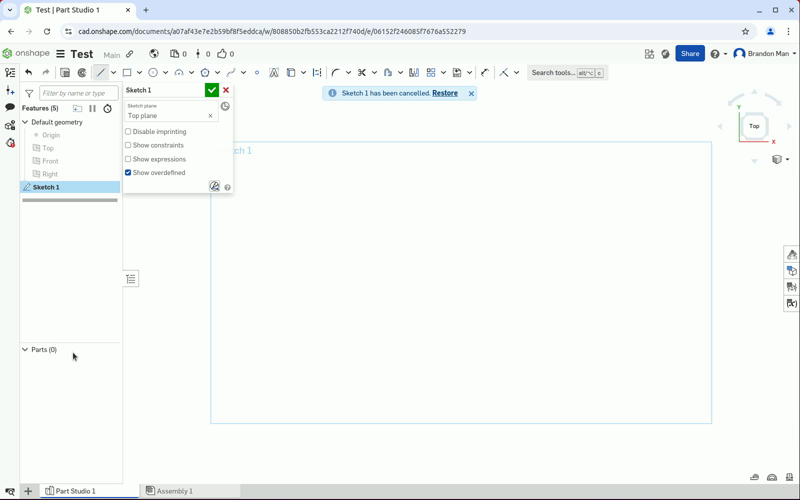
mouse_move(348, 395)
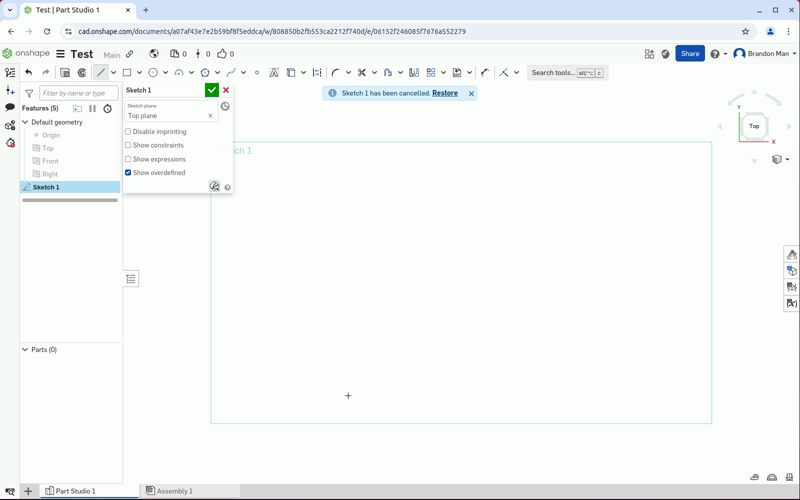
click(348, 395)
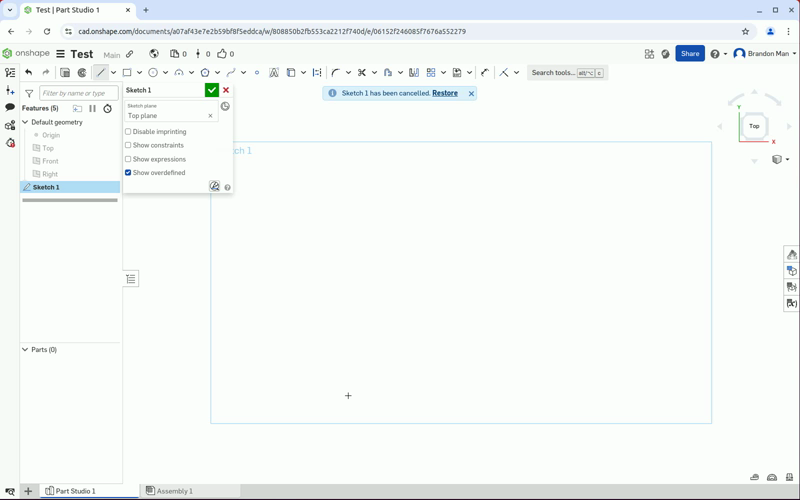
key_up(shift)
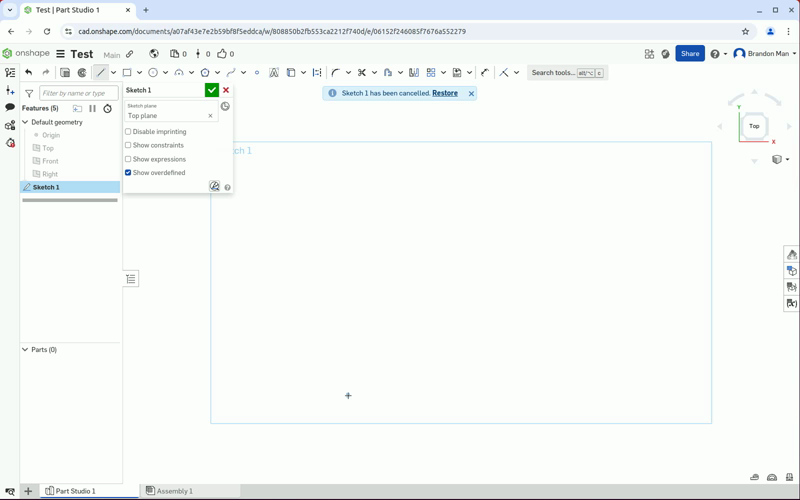
key_down(shift)
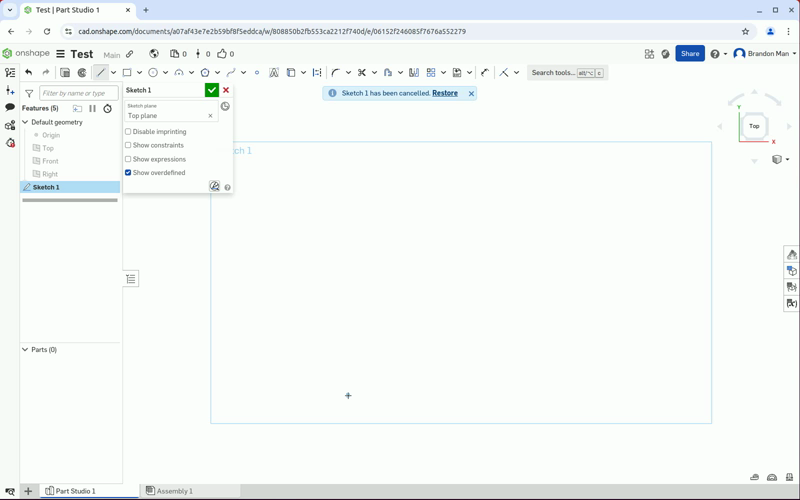
mouse_move(572, 395)
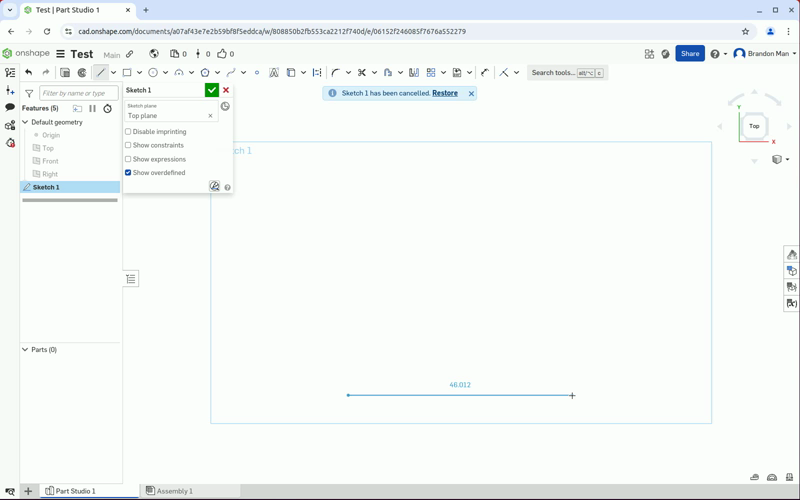
click(572, 395)
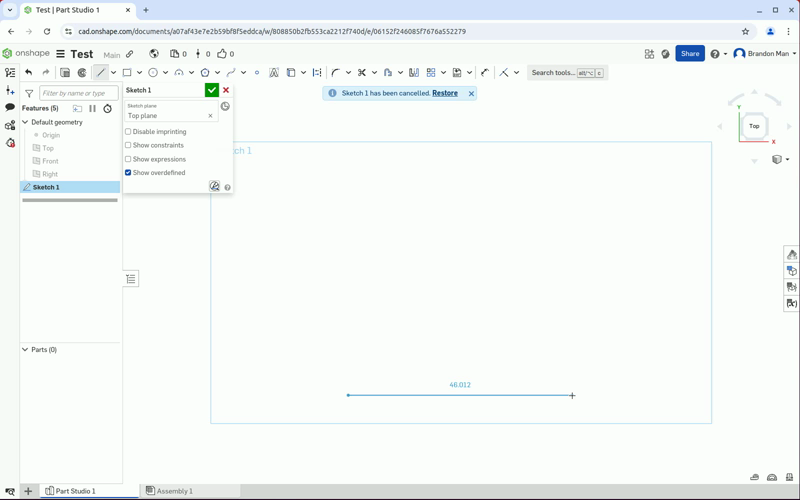
key_up(shift)
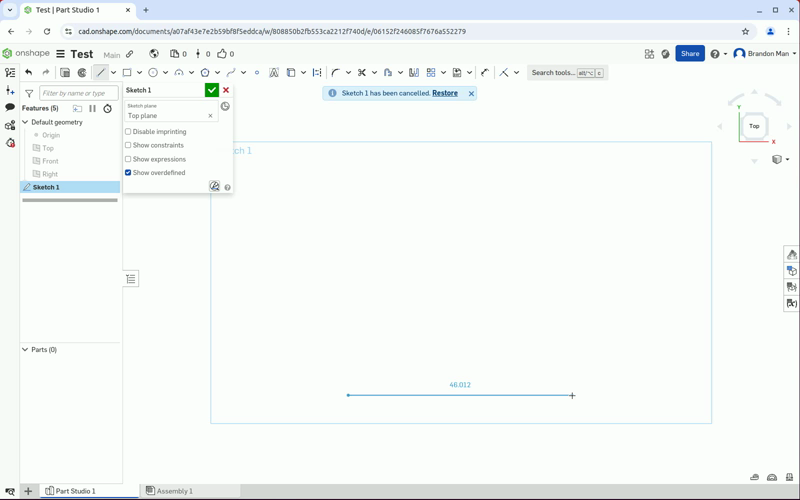
key_down(shift)
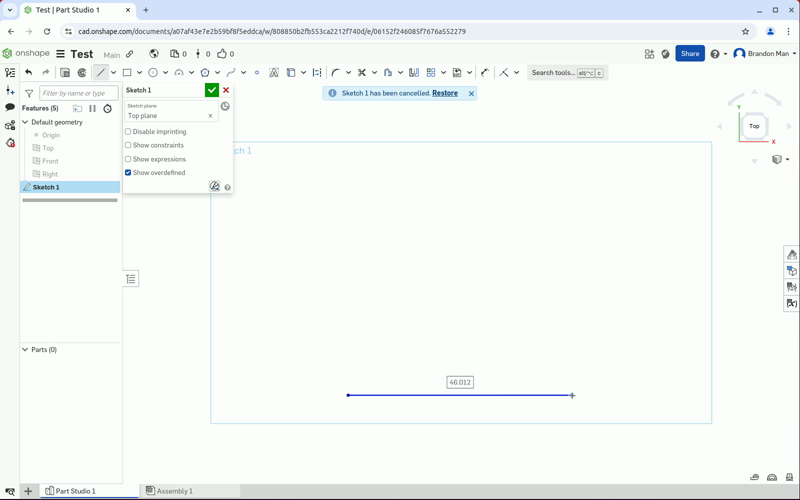
mouse_move(572, 171)
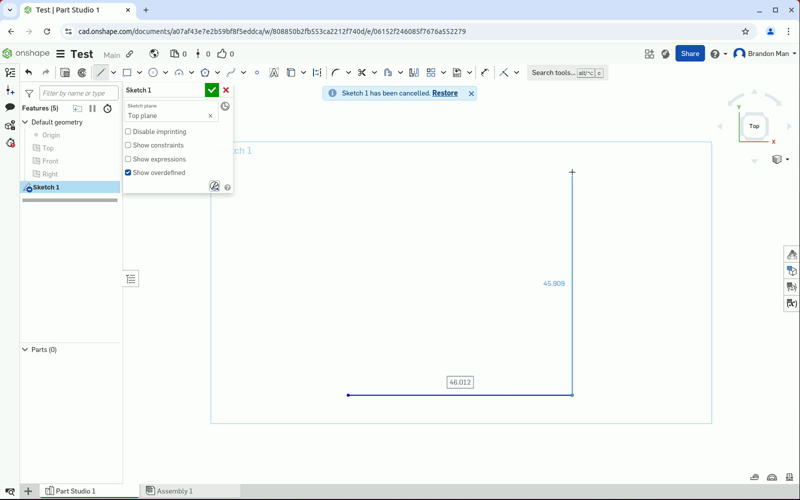
click(572, 171)
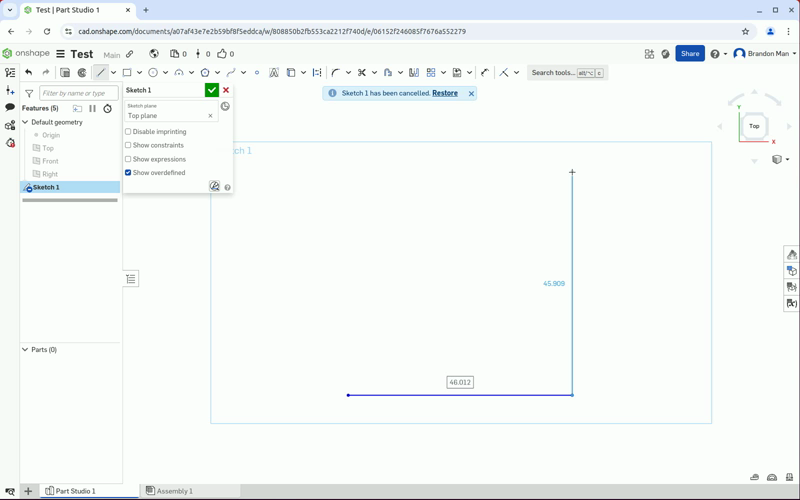
key_up(shift)
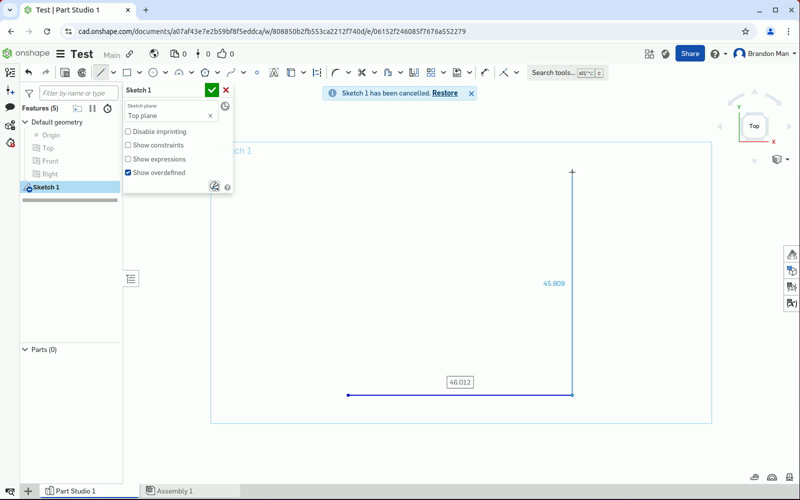
key_down(shift)
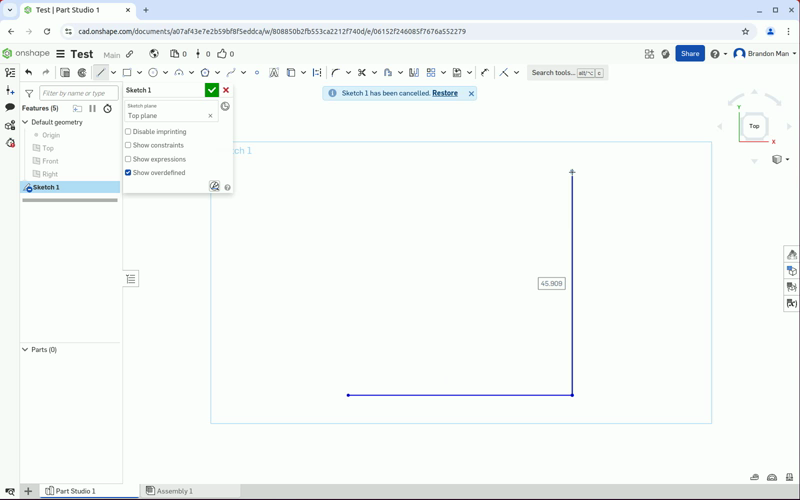
mouse_move(348, 171)
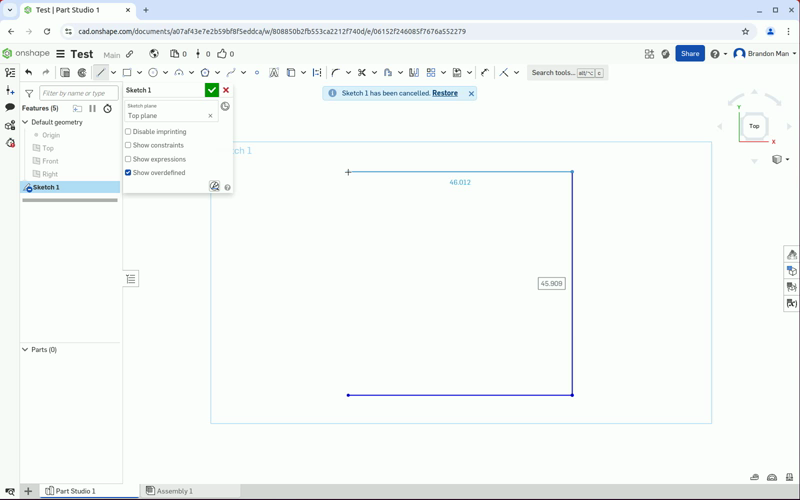
click(348, 171)
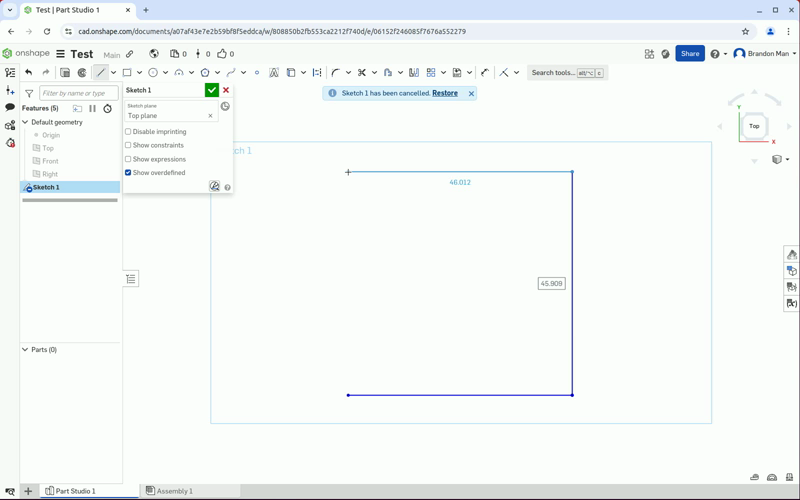
key_up(shift)
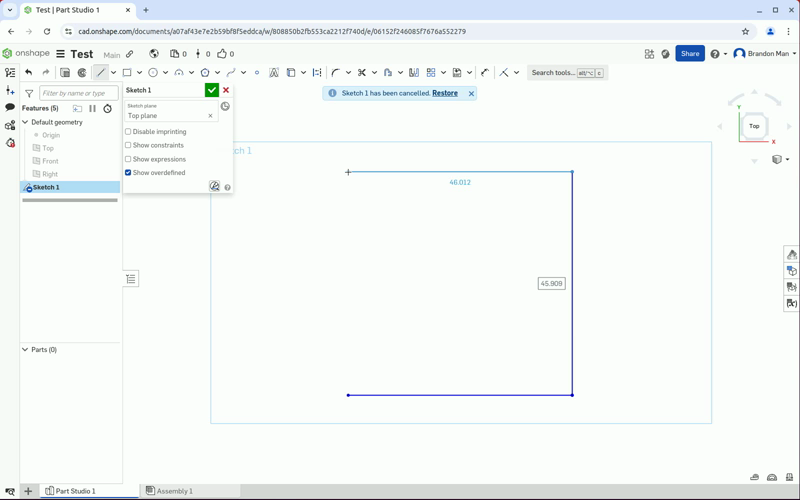
key_down(shift)
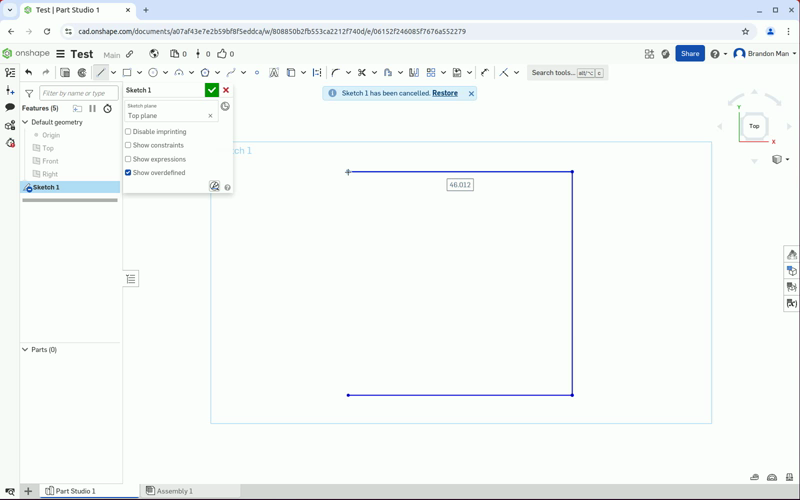
mouse_move(348, 395)
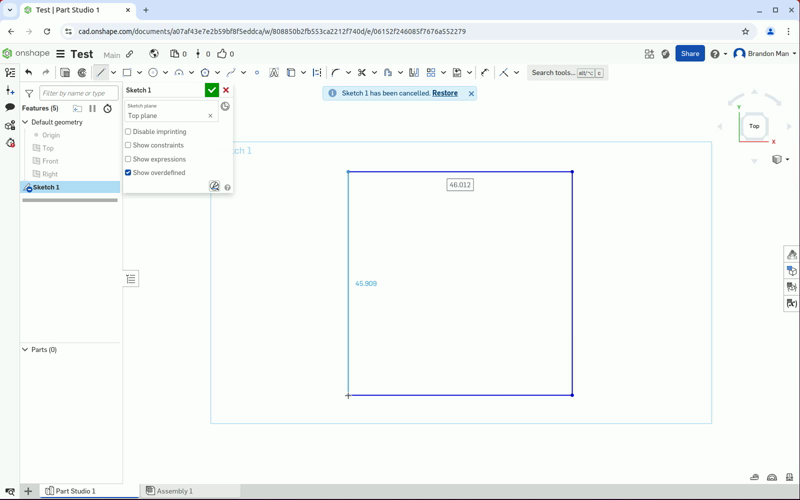
key_up(shift)
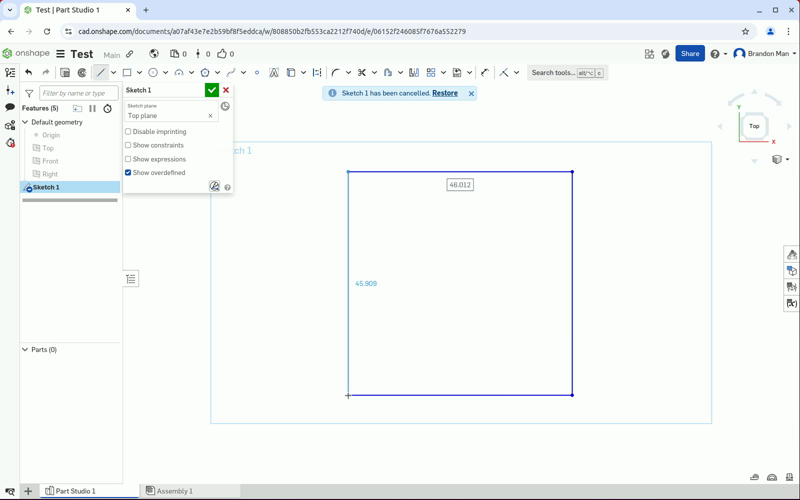
click(348, 395)
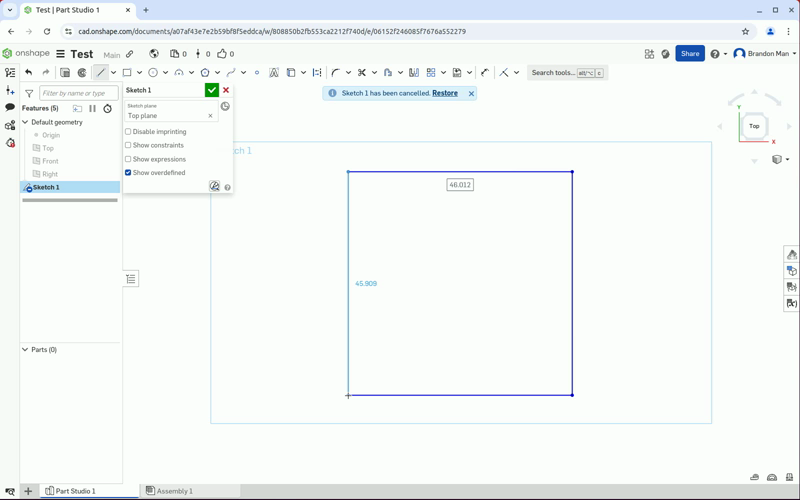
key(esc)
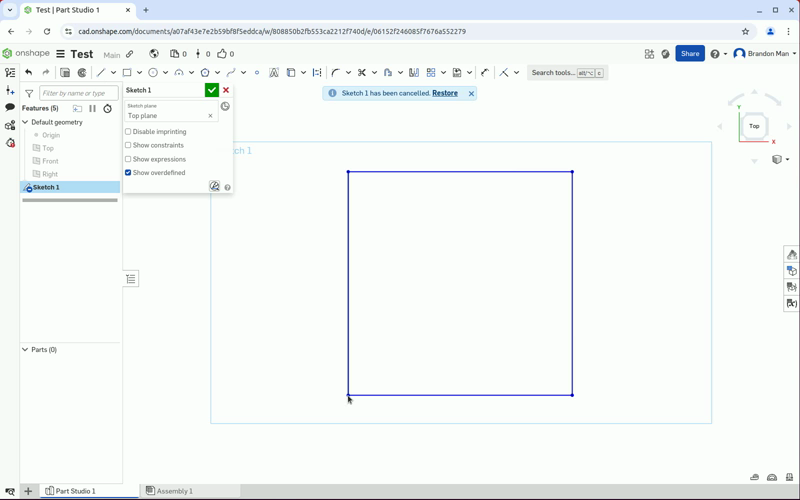
key(c)
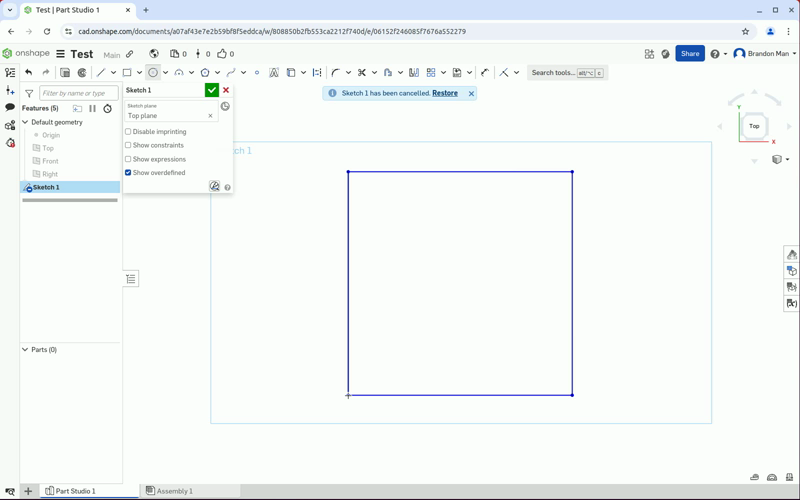
key_down(shift)
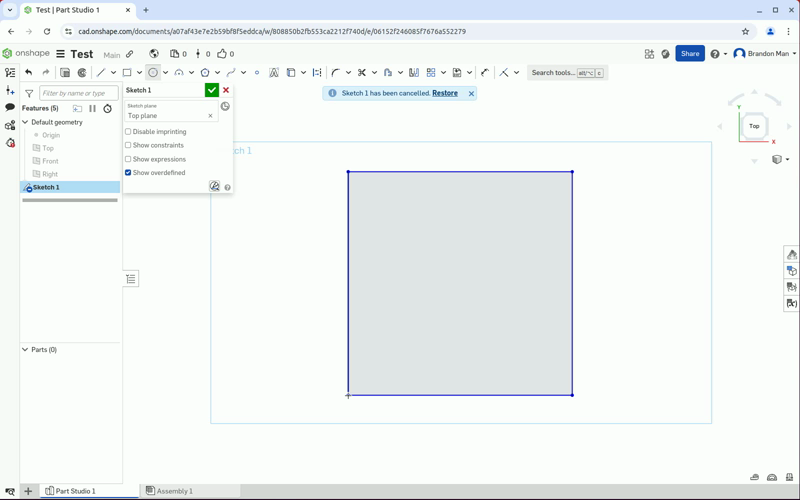
mouse_move(461, 282)
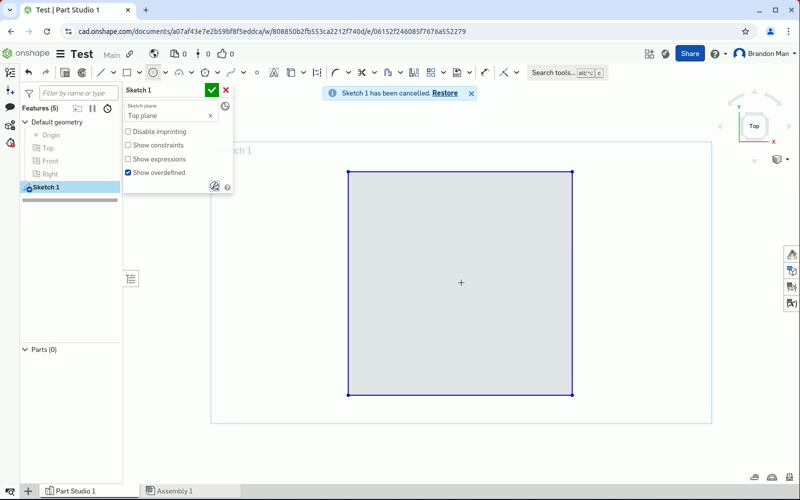
click(461, 282)
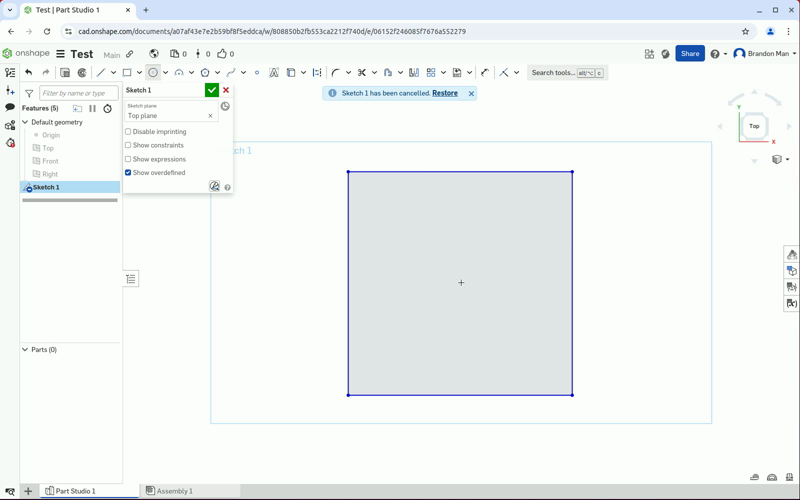
key_up(shift)
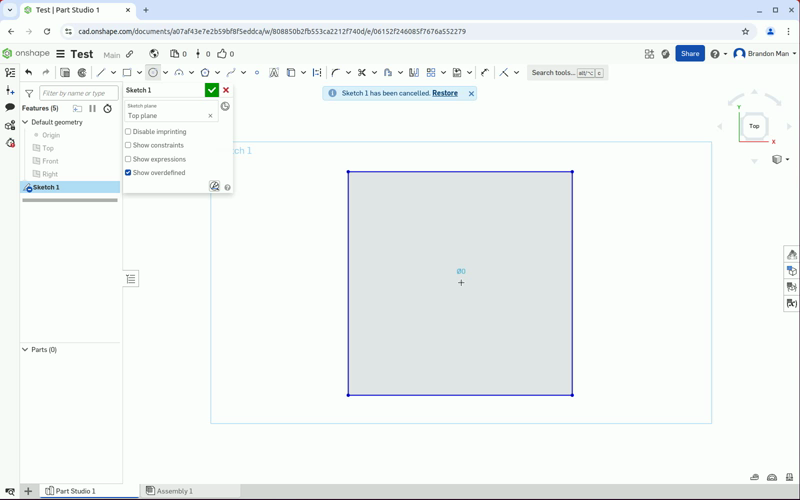
mouse_move(560, 282)
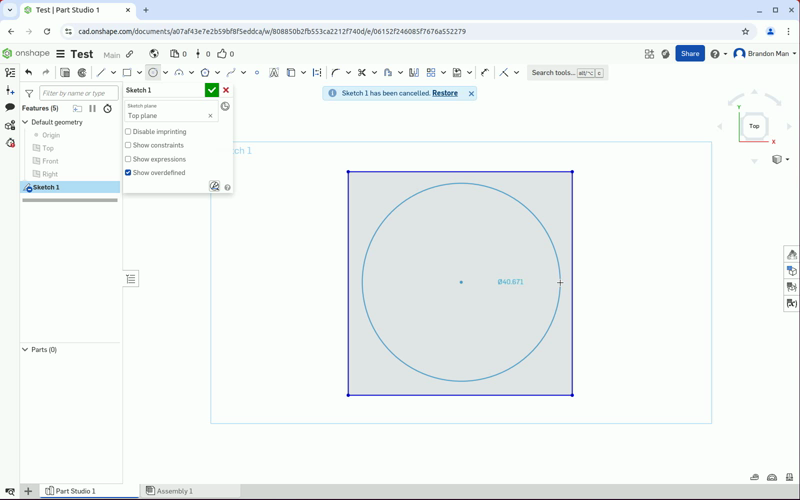
click(560, 282)
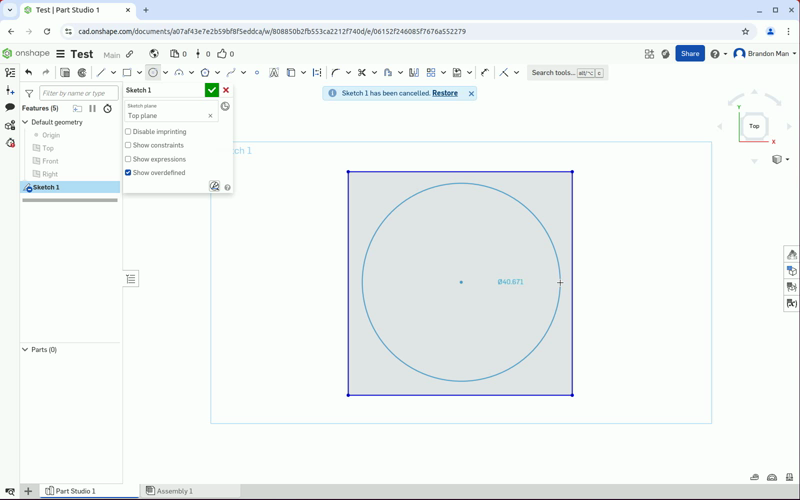
key(esc)
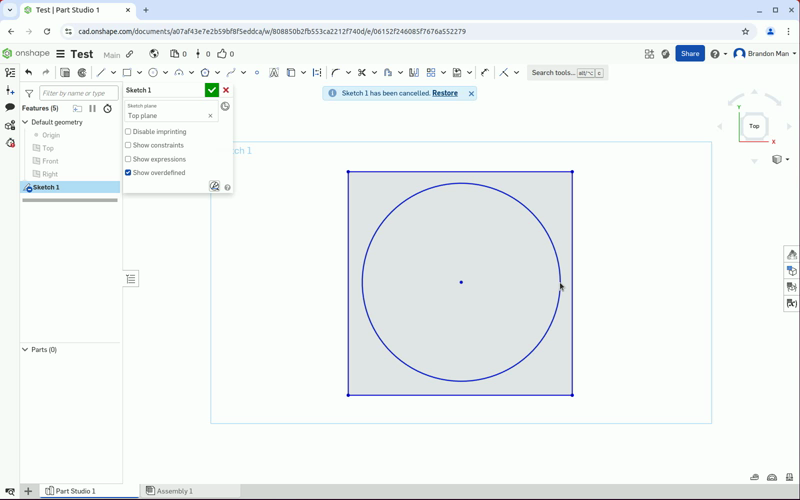
mouse_move(537, 191)
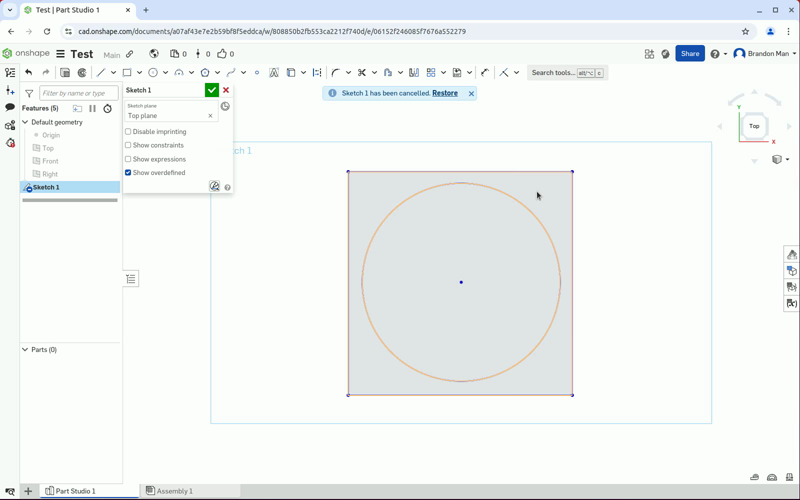
click(537, 191)
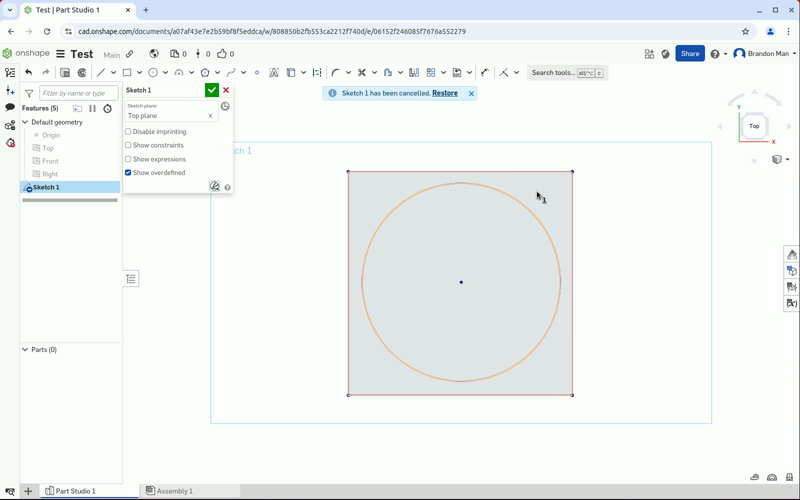
mouse_move(73, 352)
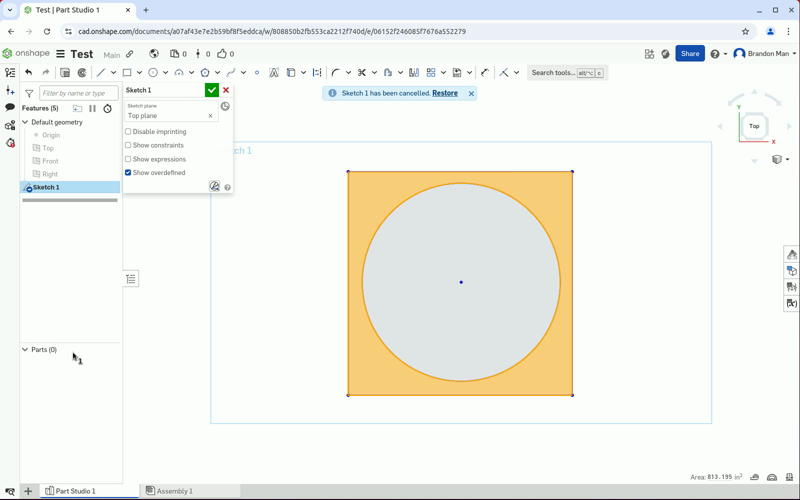
key(shift+y)
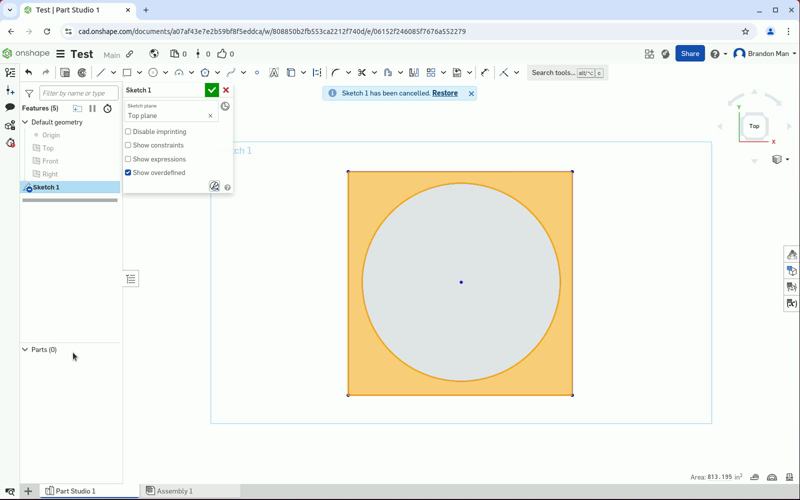
key(shift+e)
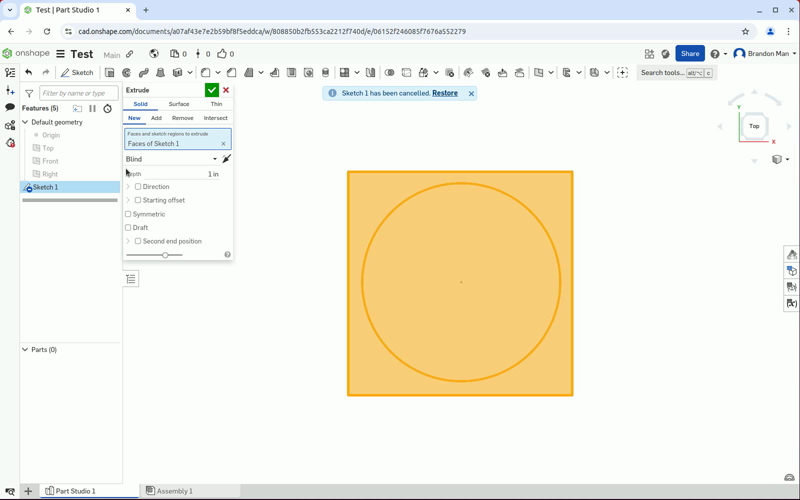
mouse_move(143, 106)
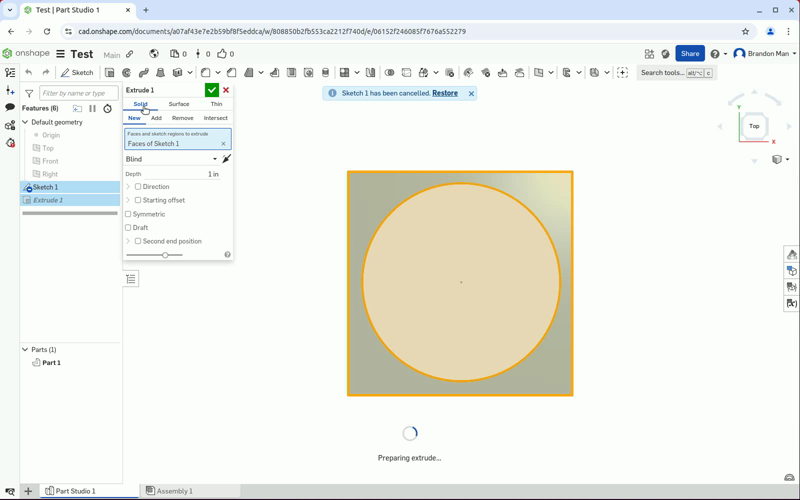
click(143, 106)
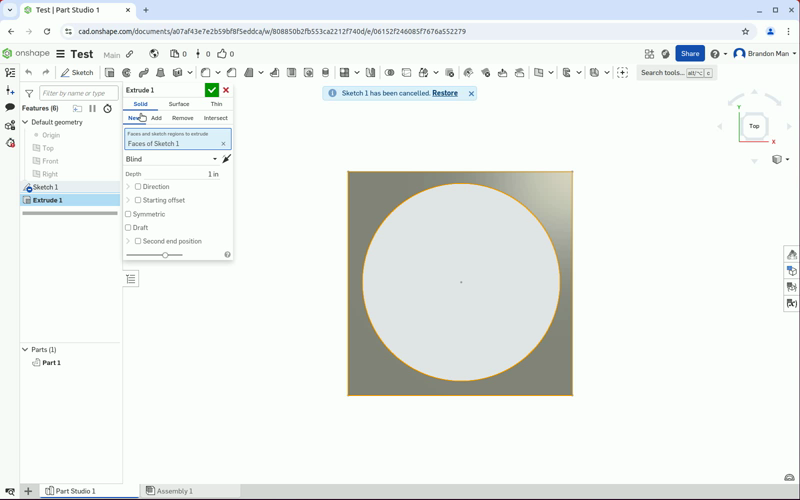
mouse_move(137, 120)
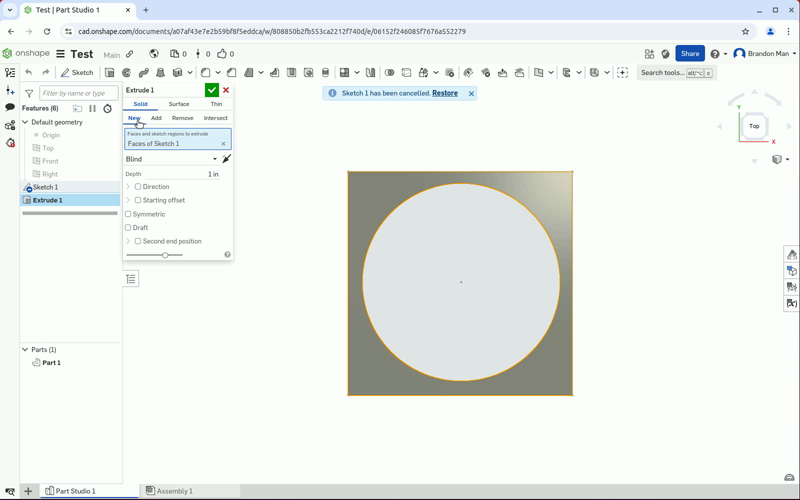
click(137, 120)
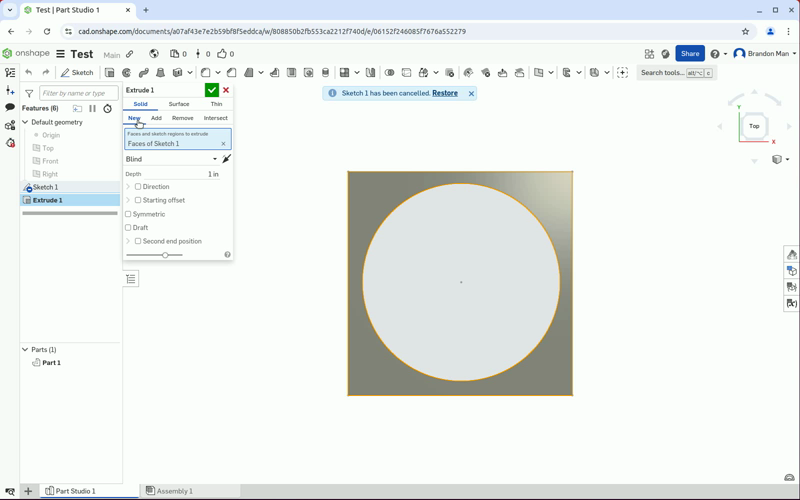
key(tab, 4)
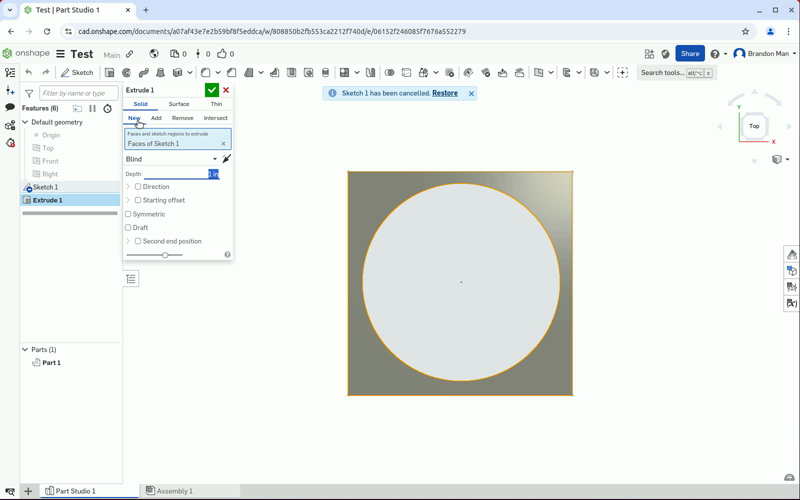
text(23.108)
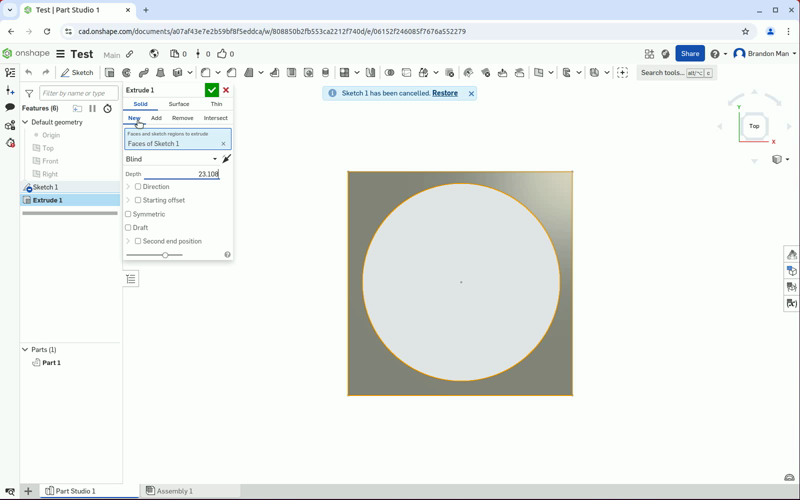
key(enter)
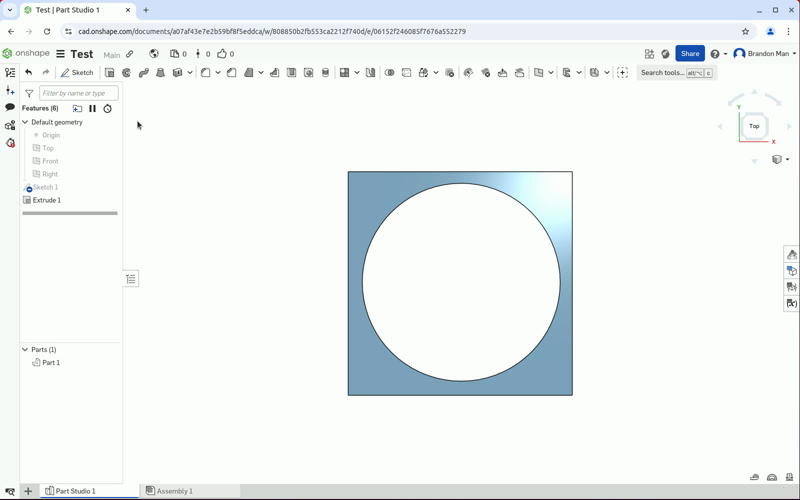
key(shift+h)
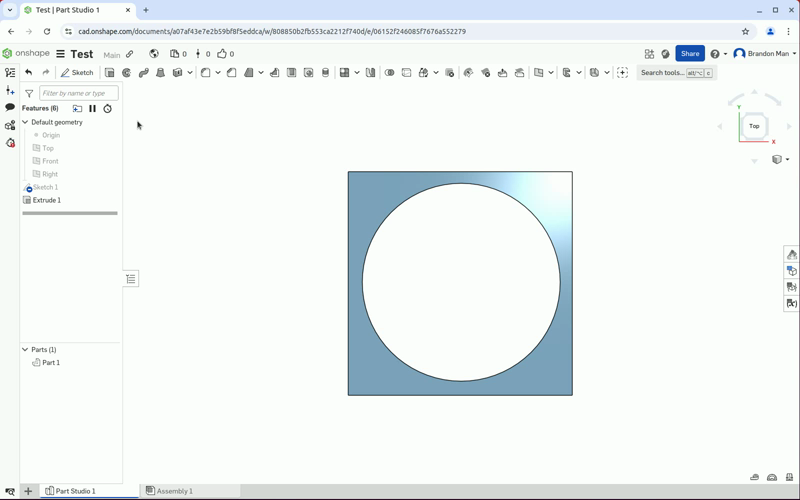
key(shift+h)
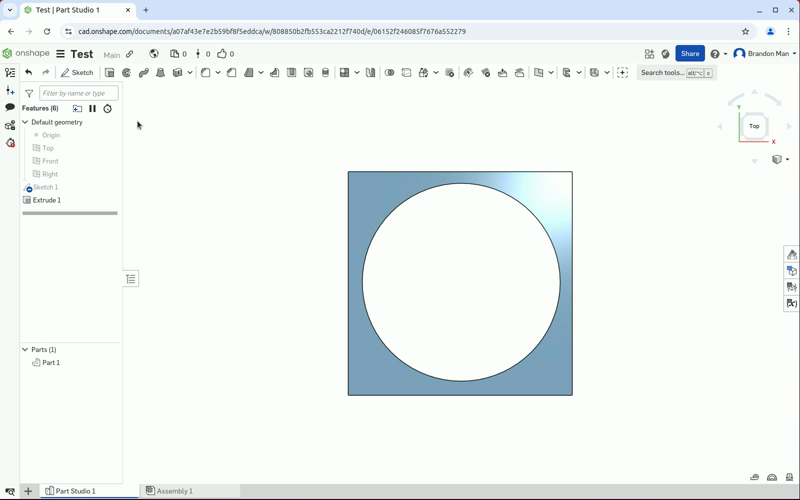
mouse_move(73, 189)
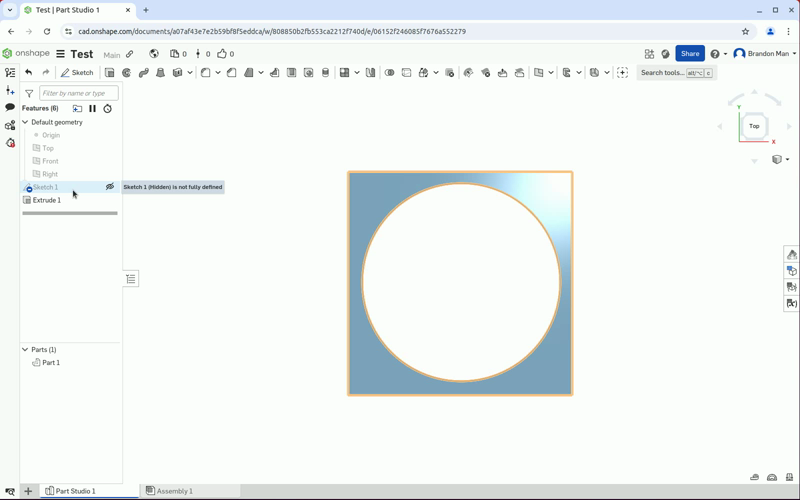
click(73, 189)
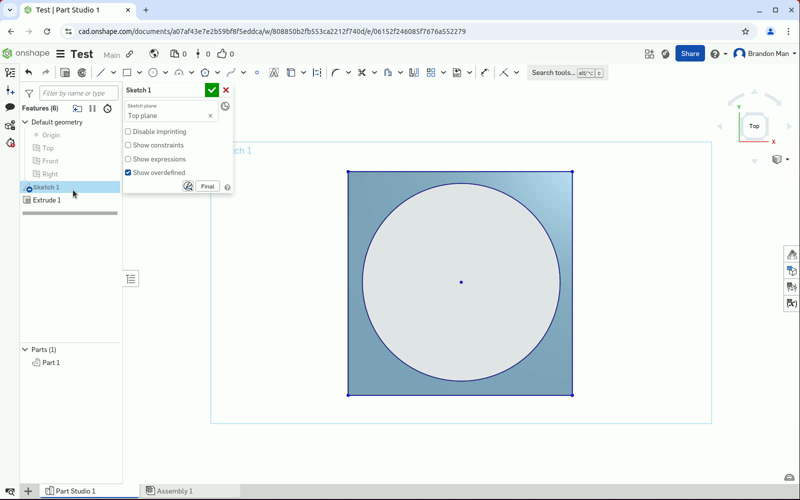
mouse_move(229, 92)
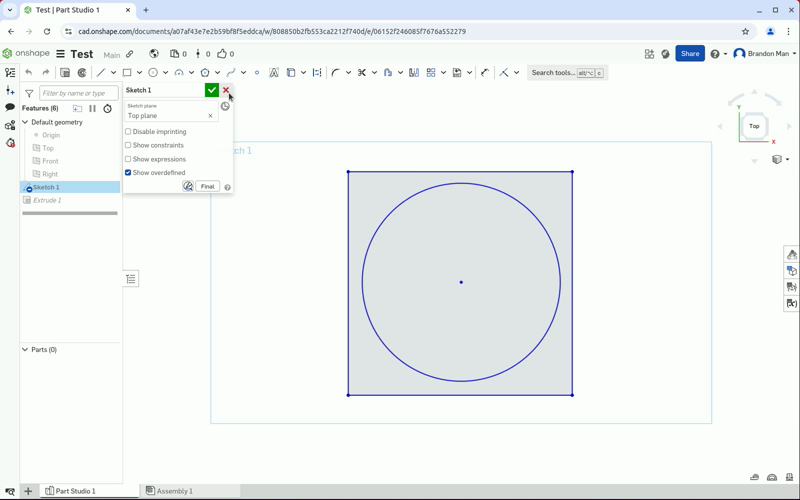
click(229, 92)
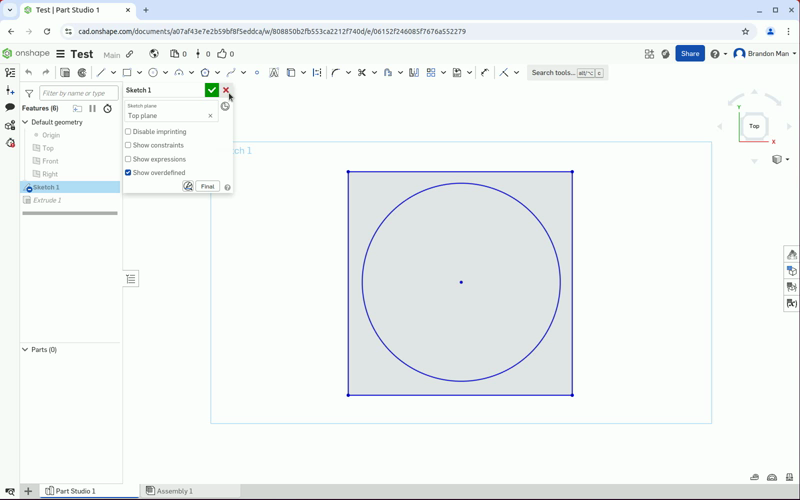
key(shift+s)
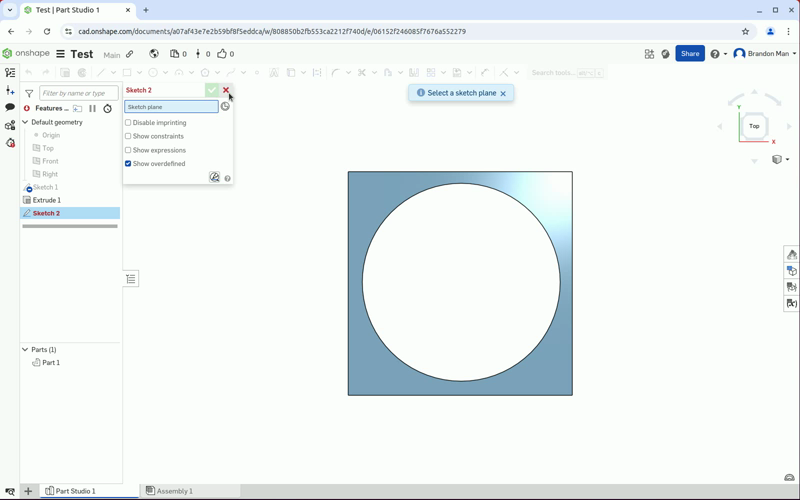
mouse_move(73, 150)
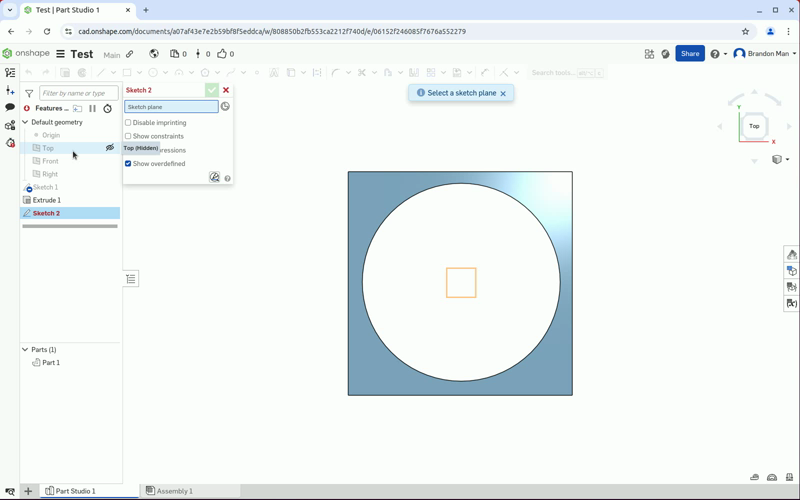
click(73, 150)
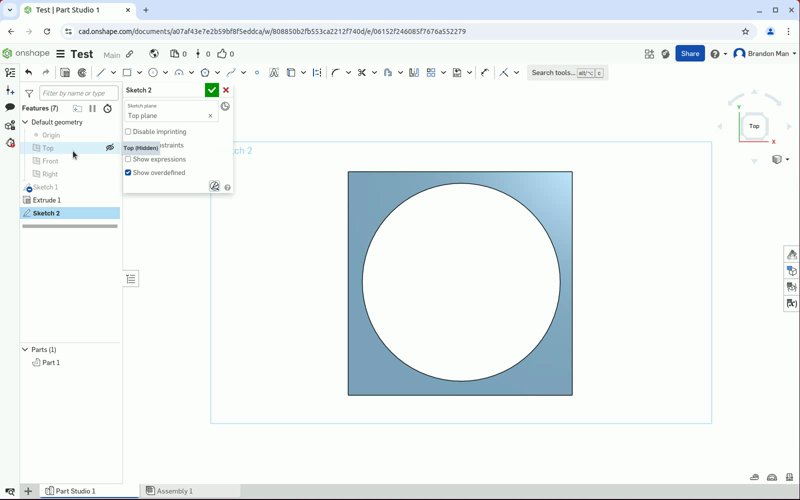
mouse_move(73, 352)
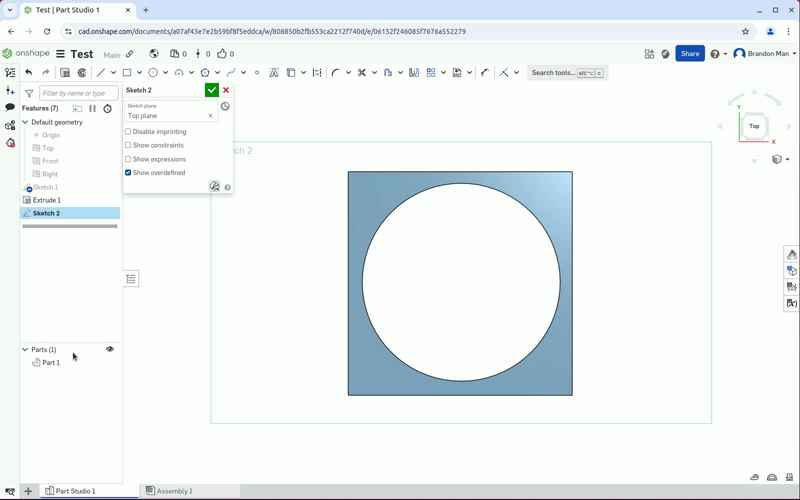
key(y)
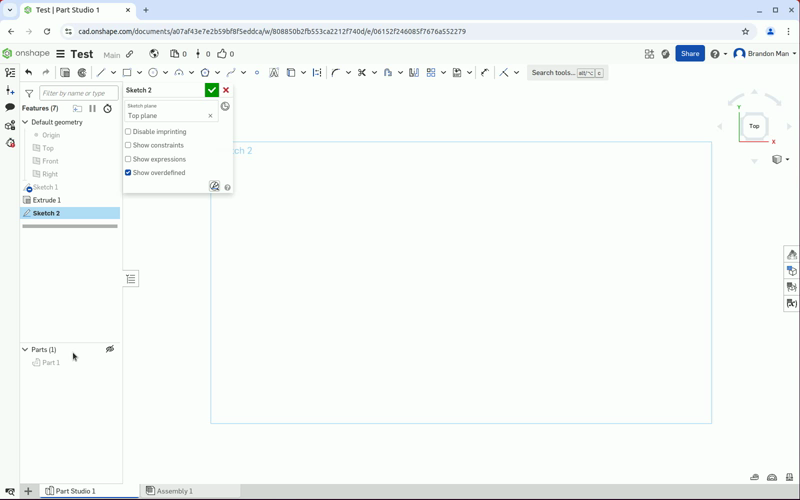
key(l)
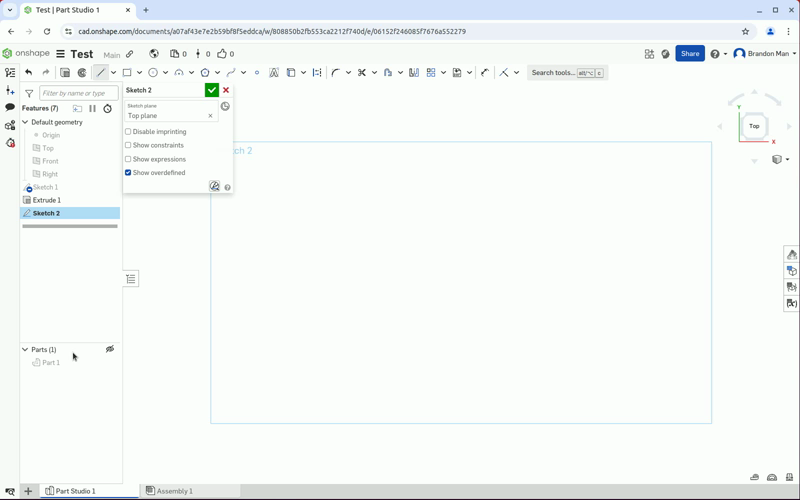
key_down(shift)
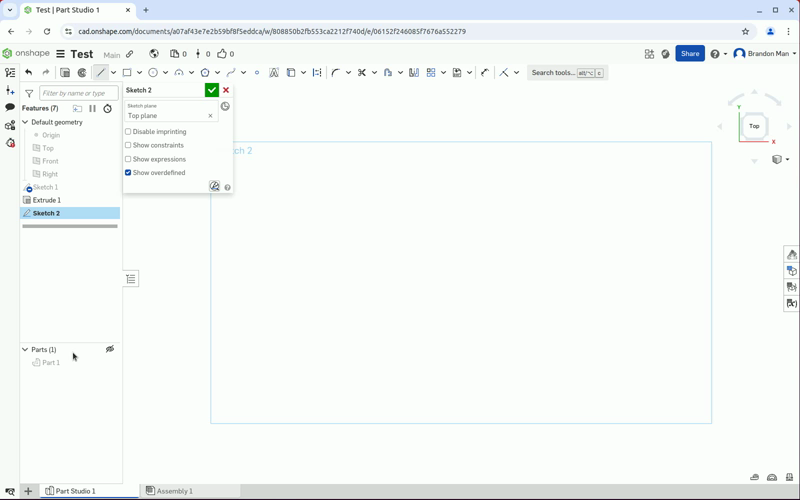
mouse_move(397, 299)
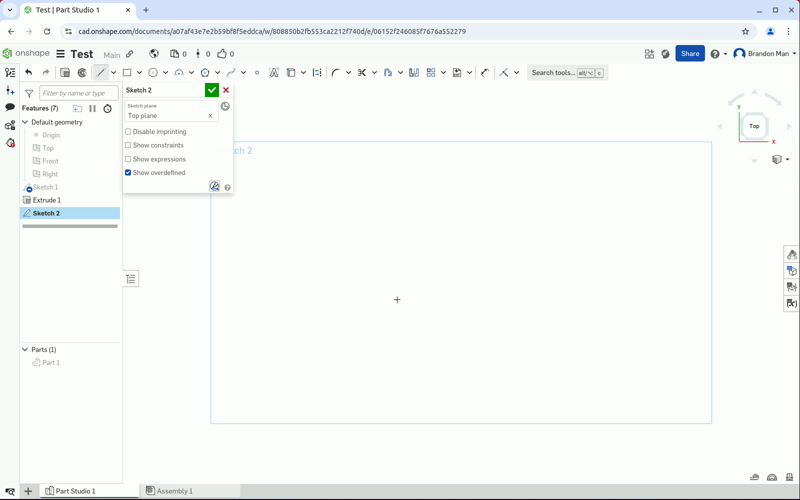
click(397, 299)
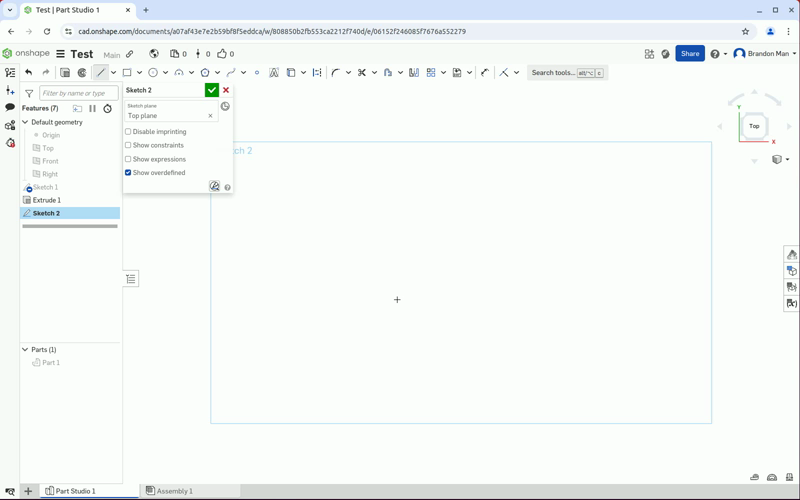
key_up(shift)
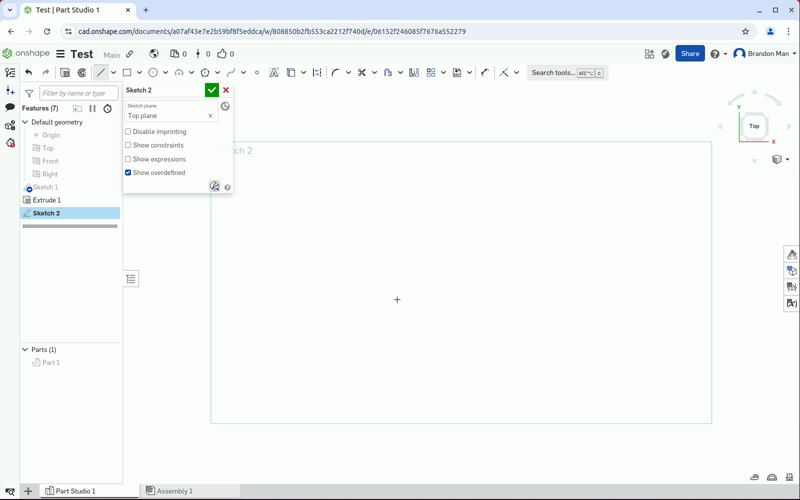
key_down(shift)
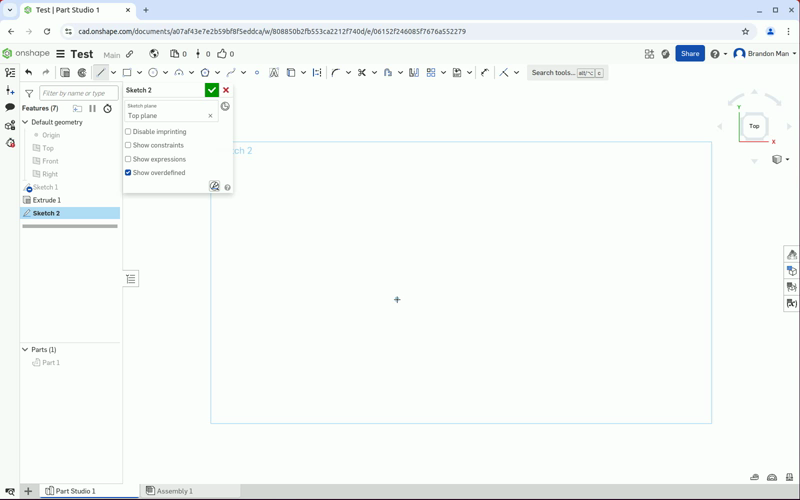
mouse_move(443, 345)
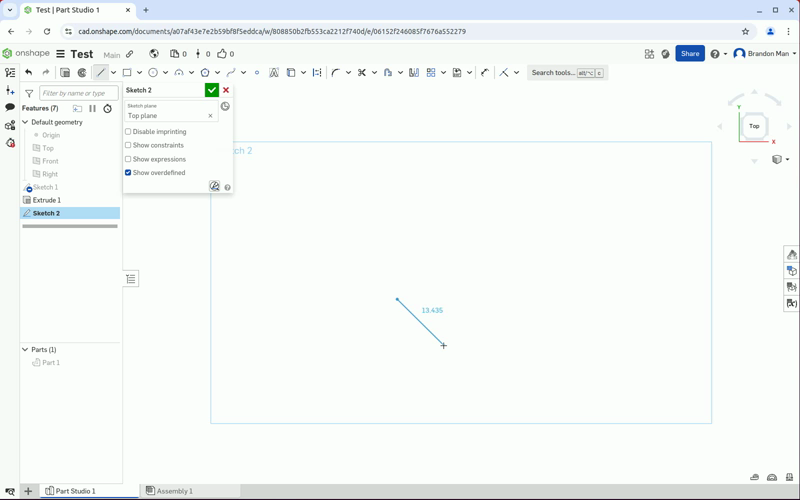
click(443, 345)
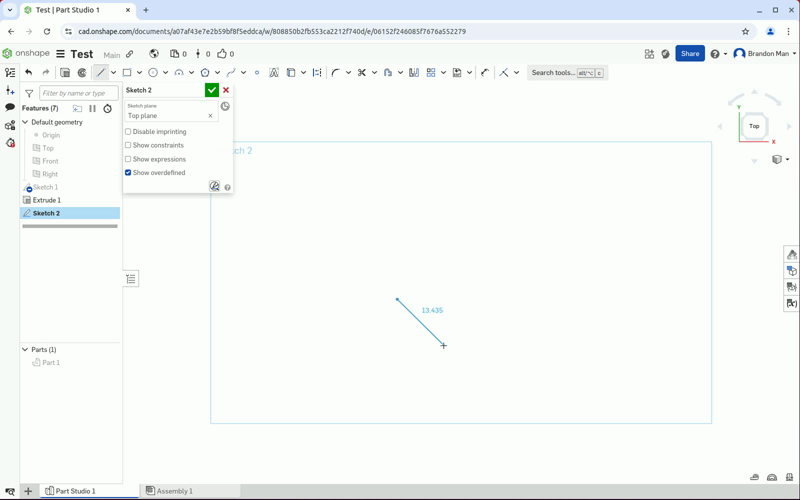
key_up(shift)
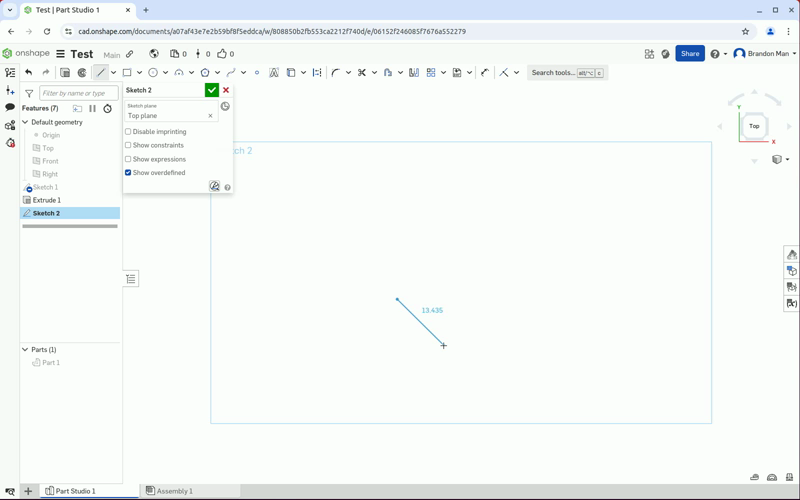
key_down(shift)
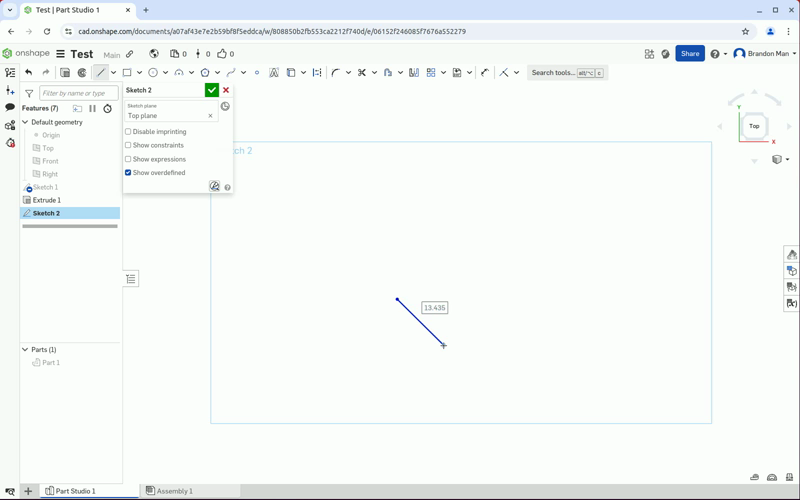
mouse_move(505, 328)
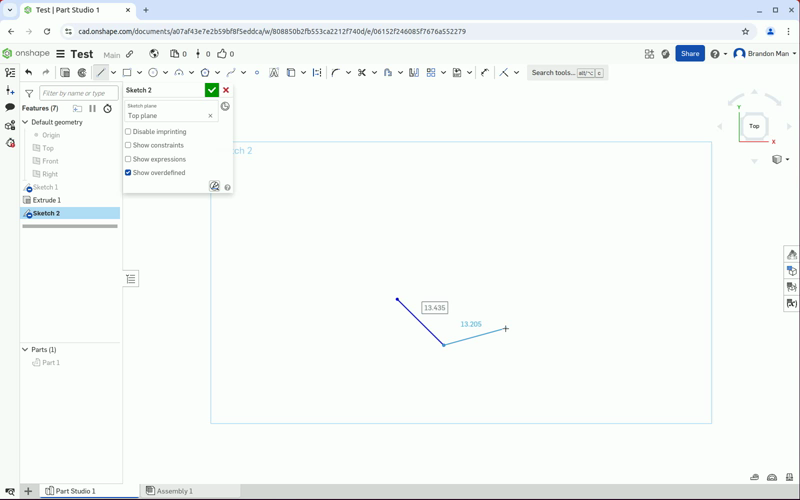
click(505, 328)
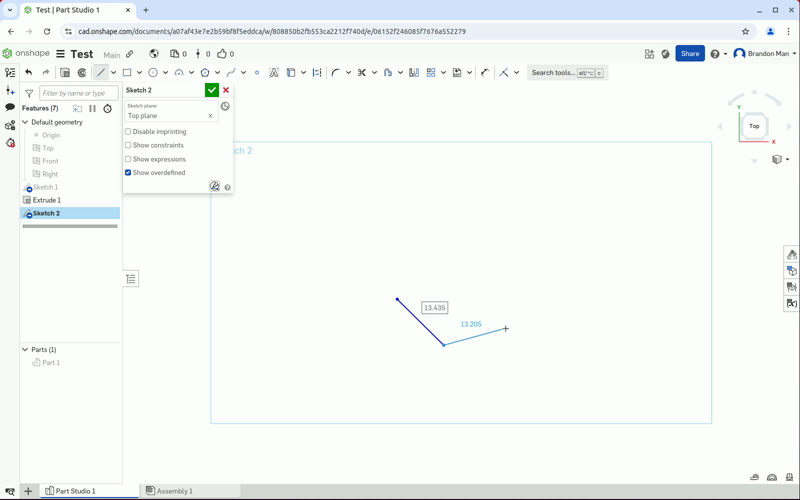
key_up(shift)
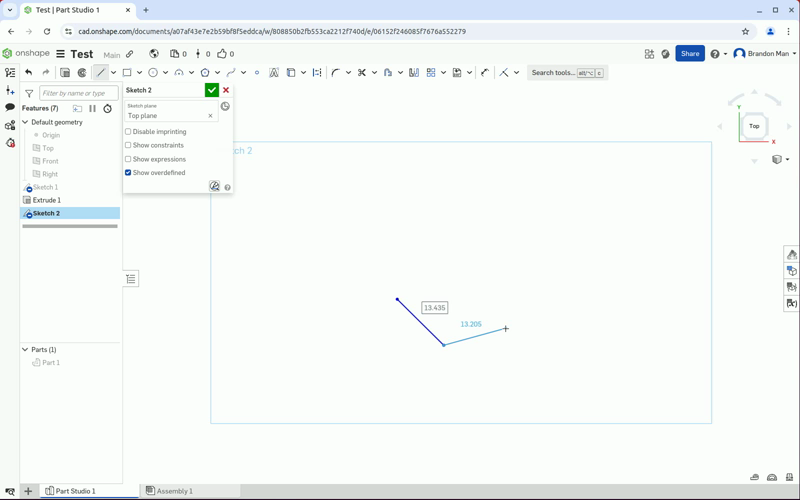
key_down(shift)
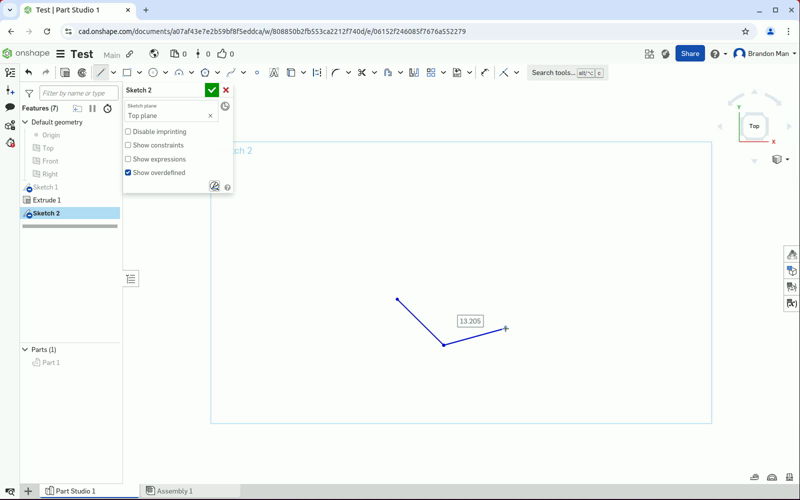
mouse_move(522, 264)
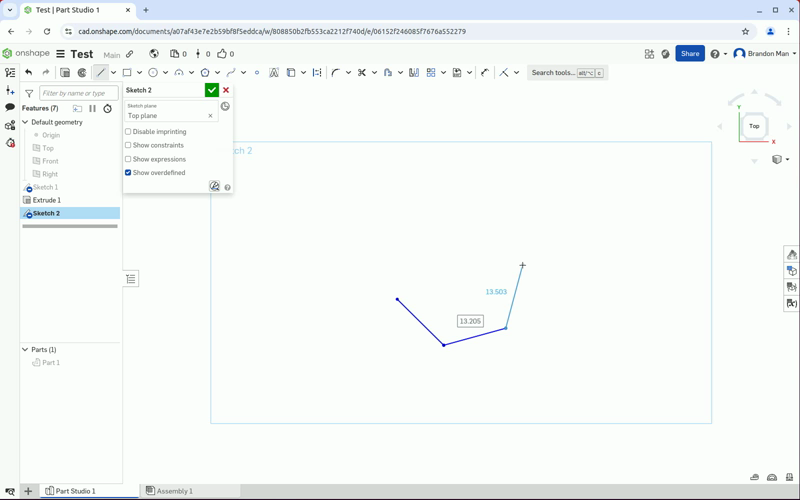
click(522, 264)
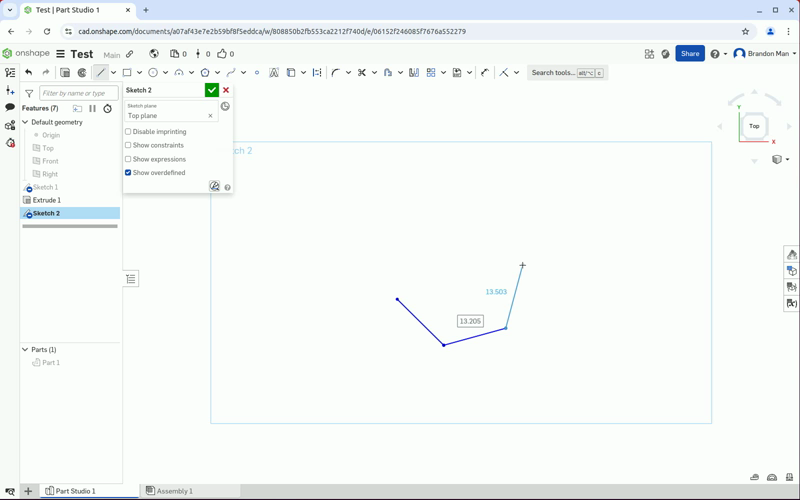
key_up(shift)
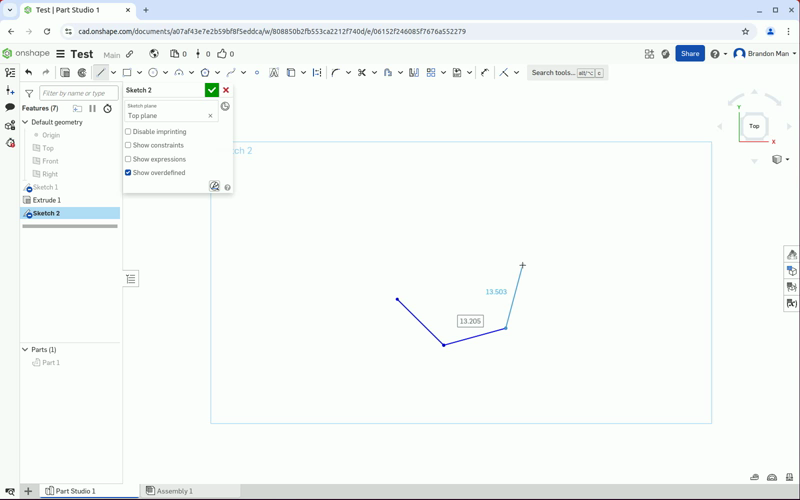
key_down(shift)
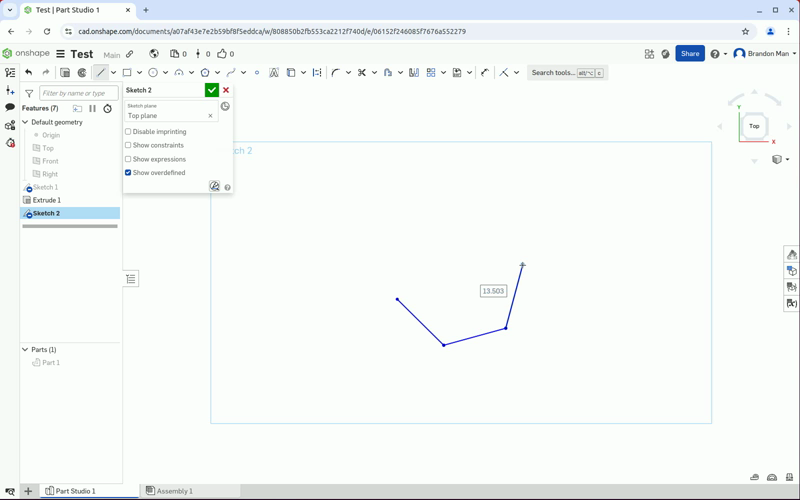
mouse_move(476, 220)
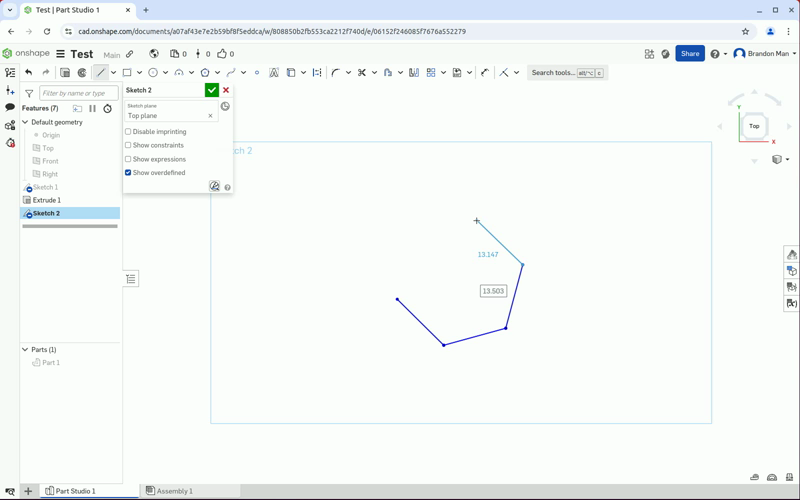
click(476, 220)
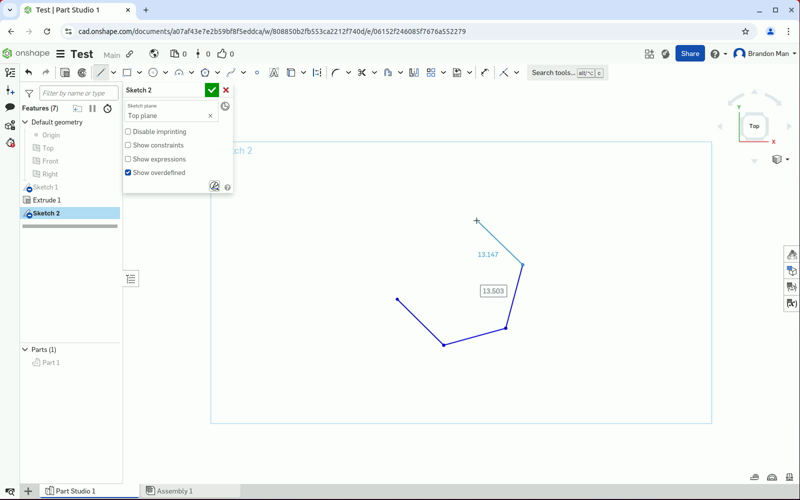
key_up(shift)
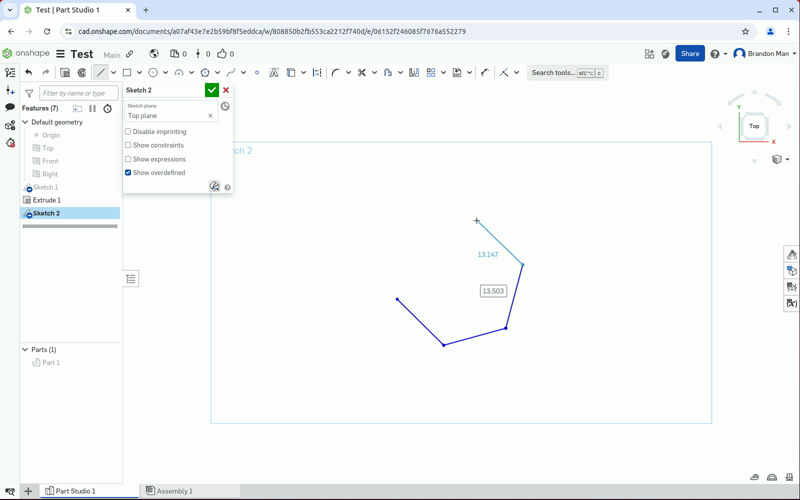
key_down(shift)
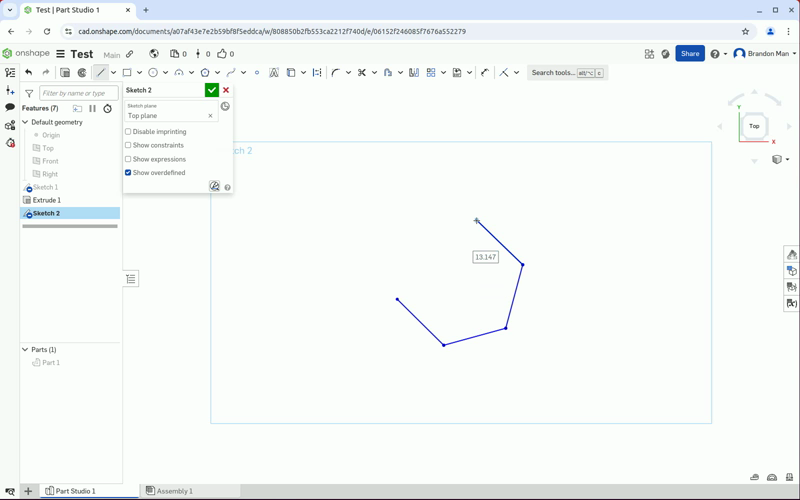
mouse_move(414, 236)
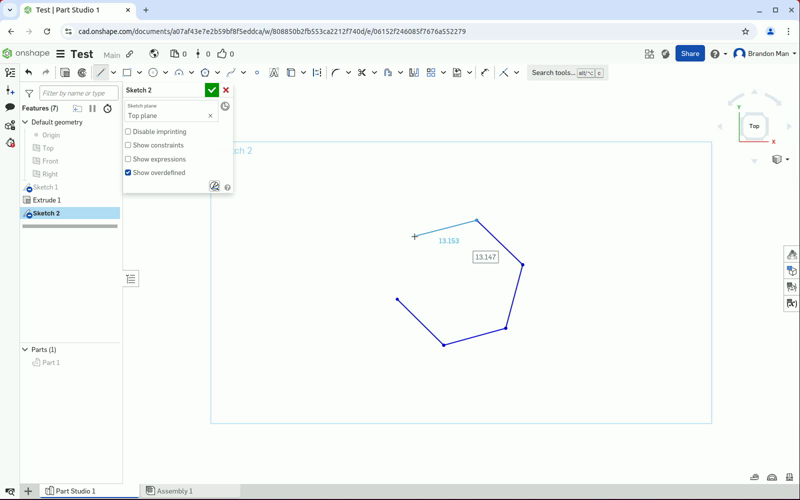
click(414, 236)
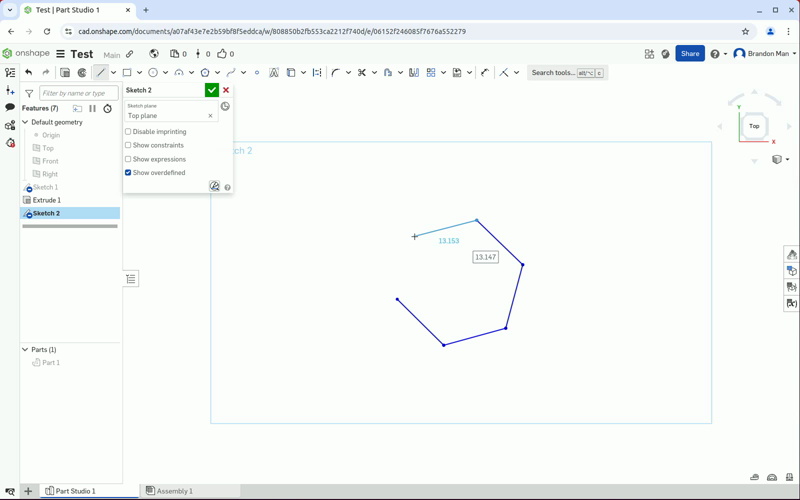
key_up(shift)
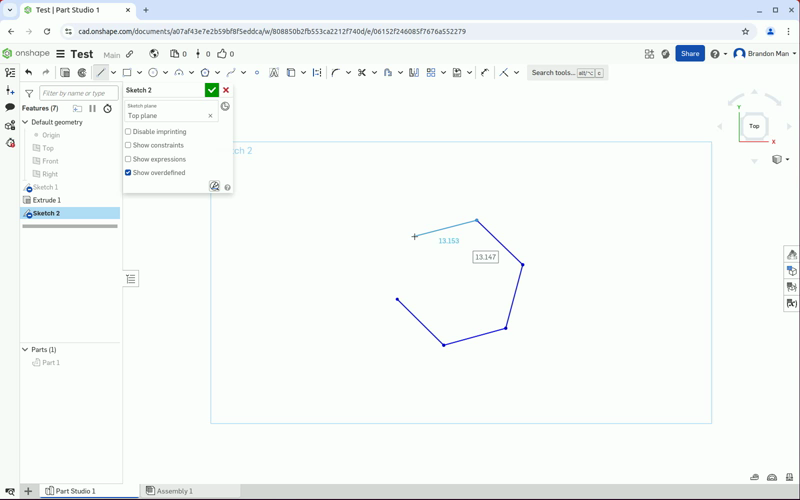
key_down(shift)
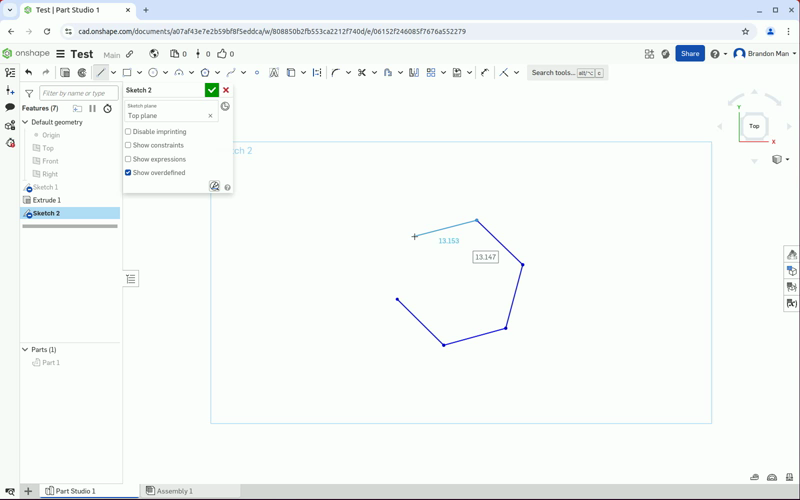
mouse_move(397, 299)
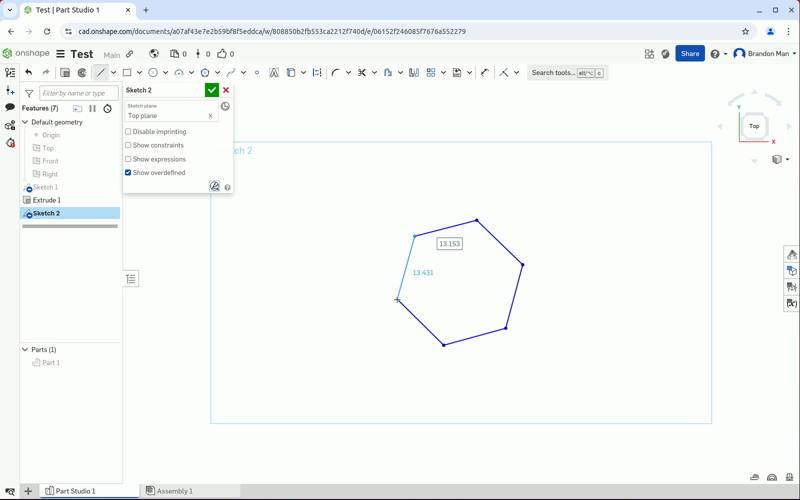
key_up(shift)
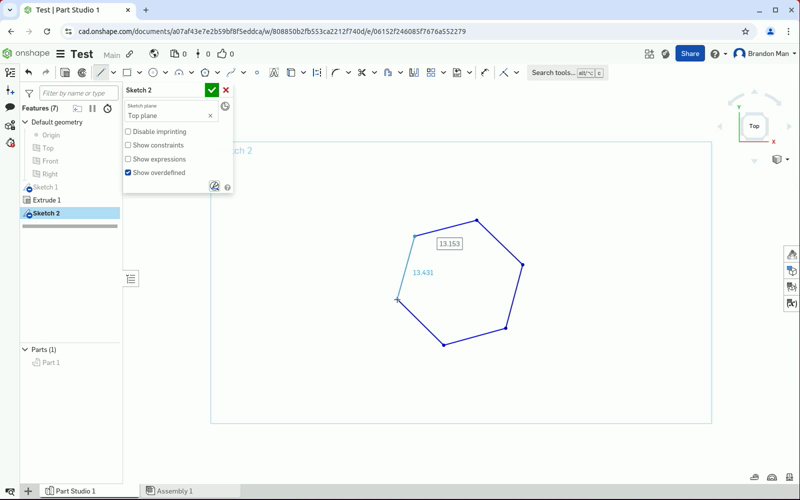
click(397, 299)
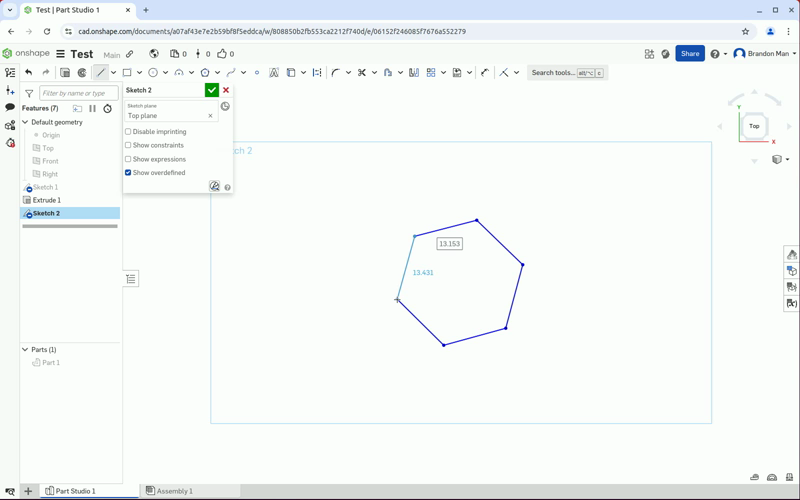
key(esc)
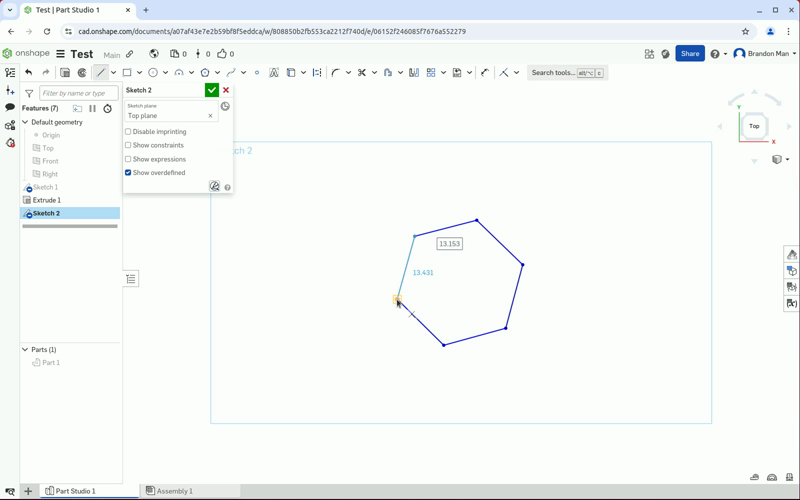
mouse_move(476, 236)
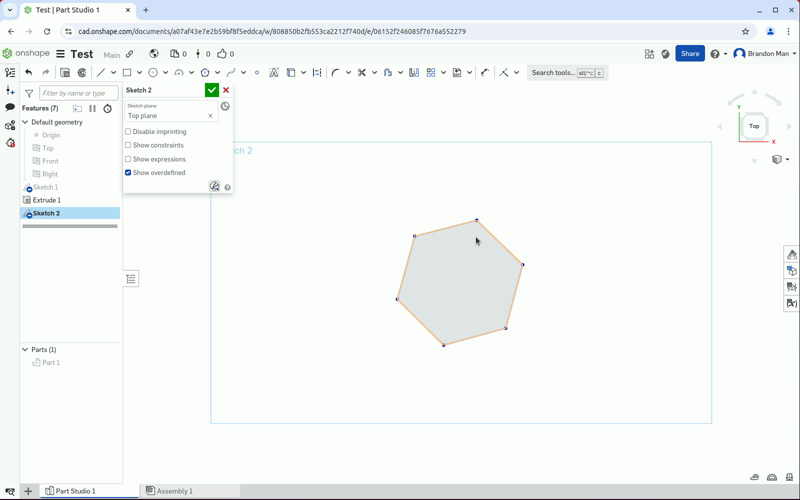
click(476, 236)
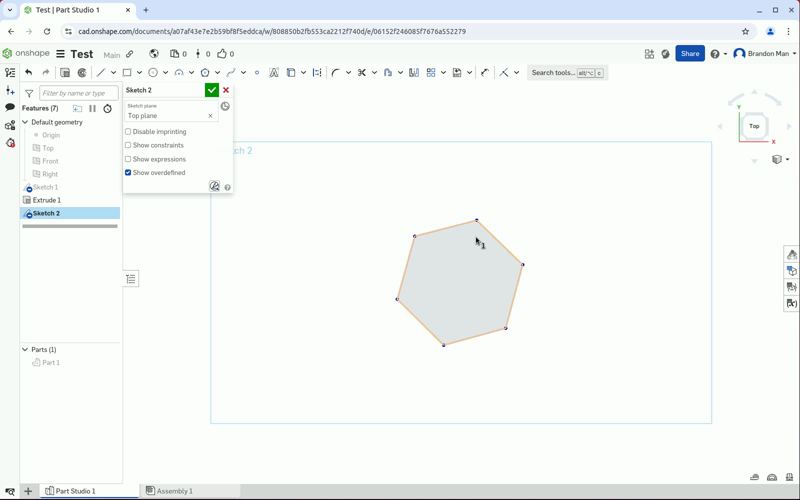
mouse_move(73, 352)
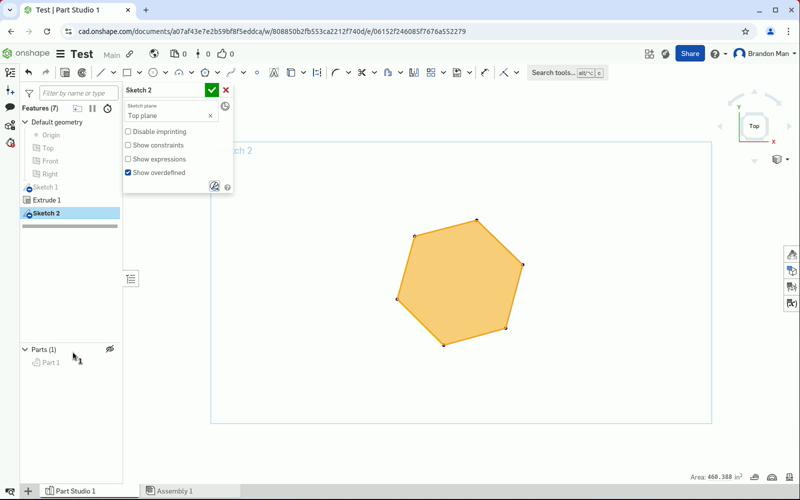
key(shift+y)
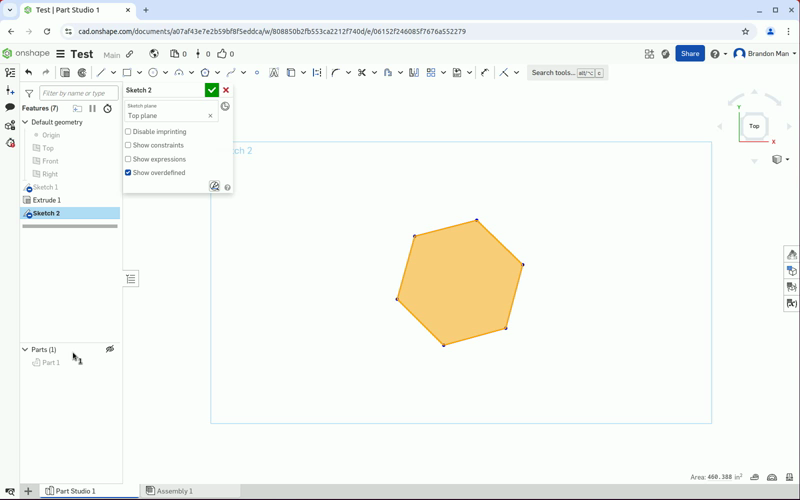
key(shift+e)
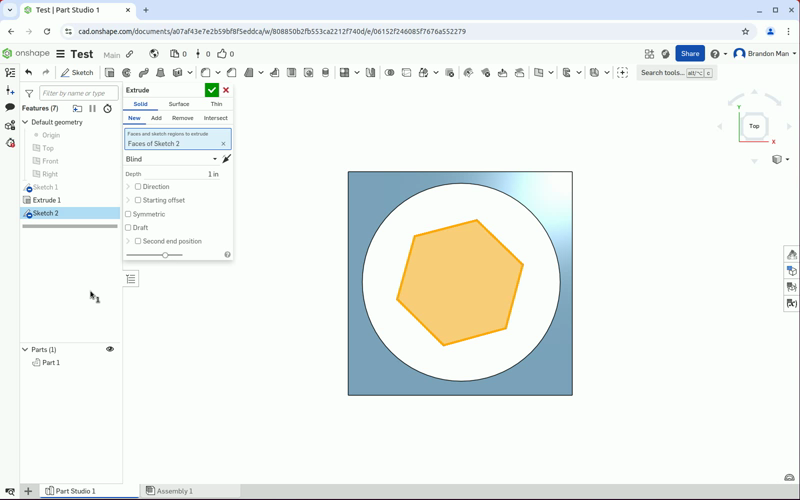
mouse_move(143, 106)
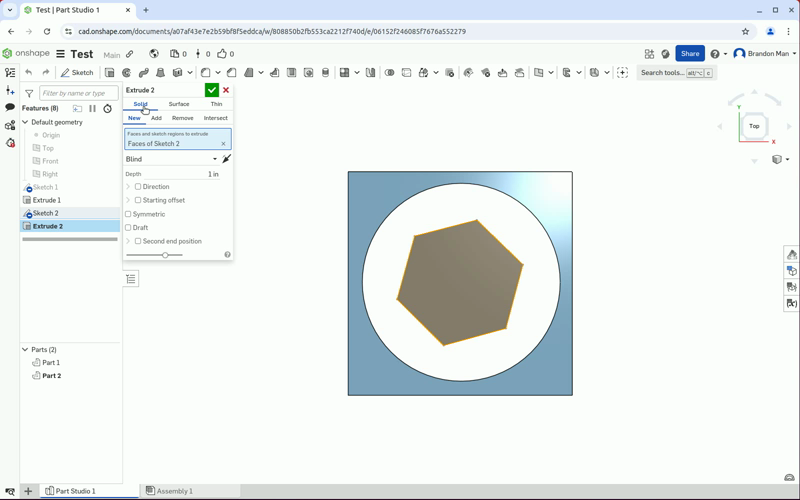
click(143, 106)
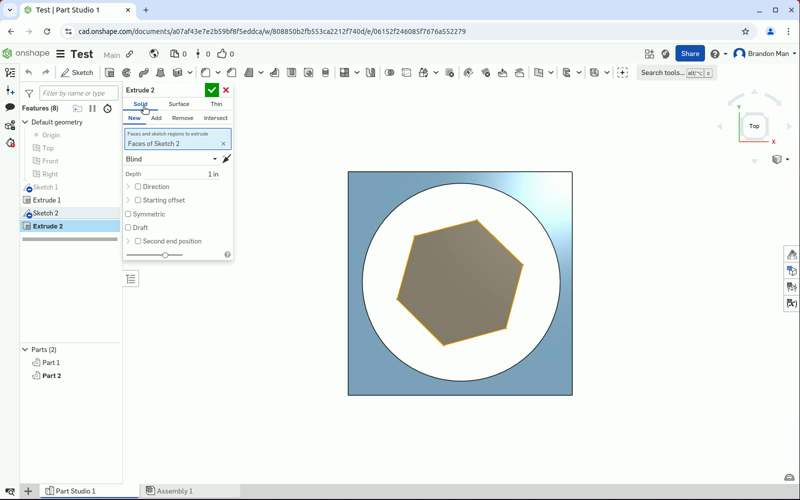
mouse_move(137, 120)
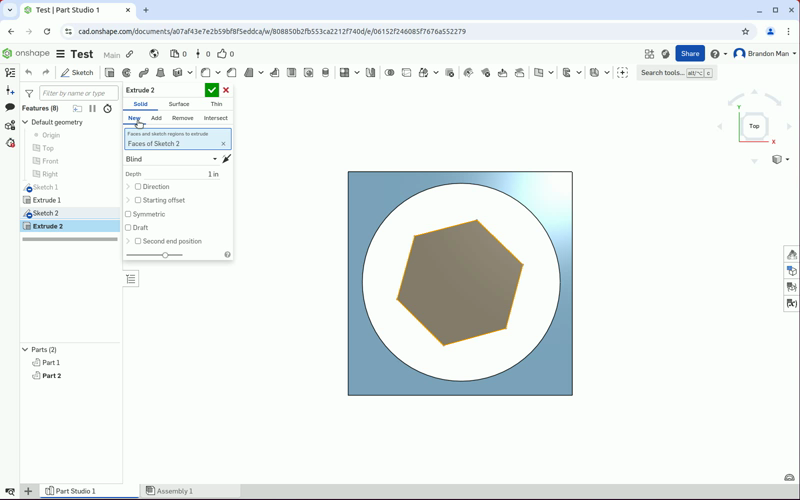
click(137, 120)
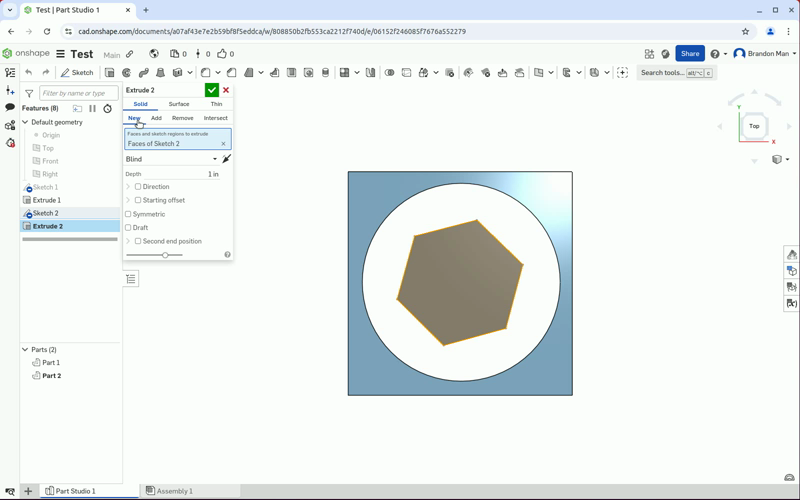
key(tab, 4)
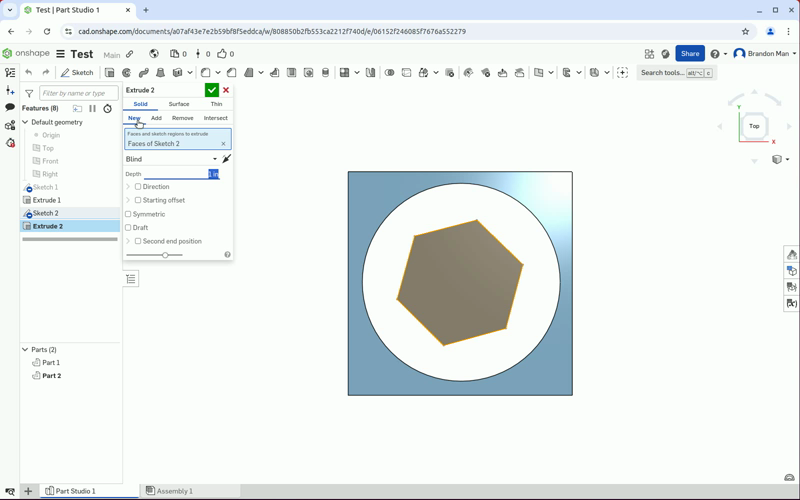
text(23.108)
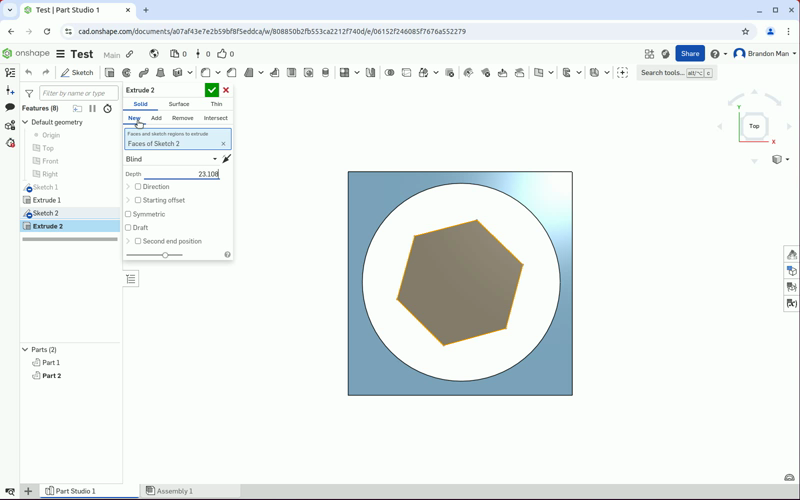
key(enter)
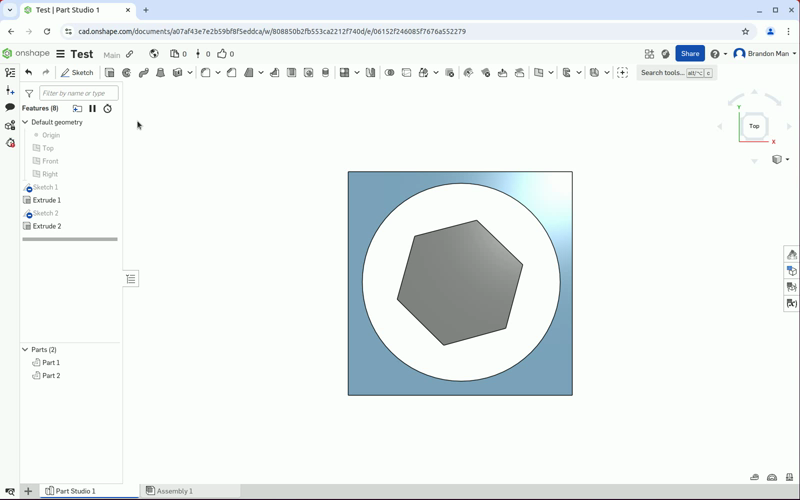
key(shift+h)
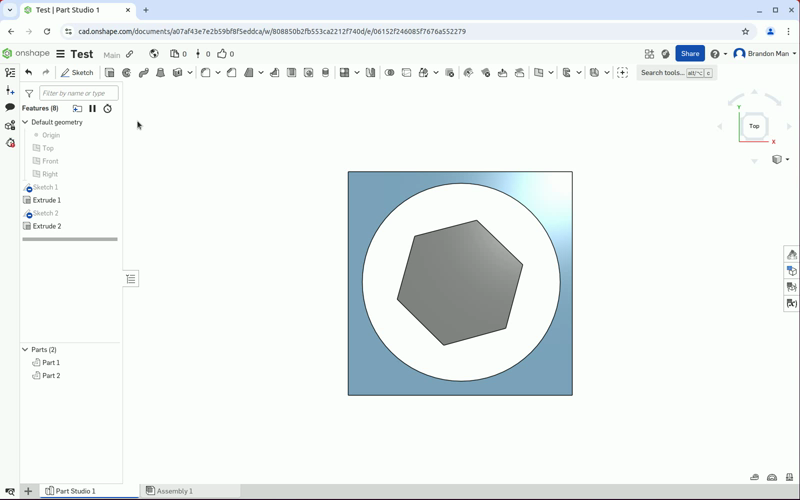
key(shift+h)
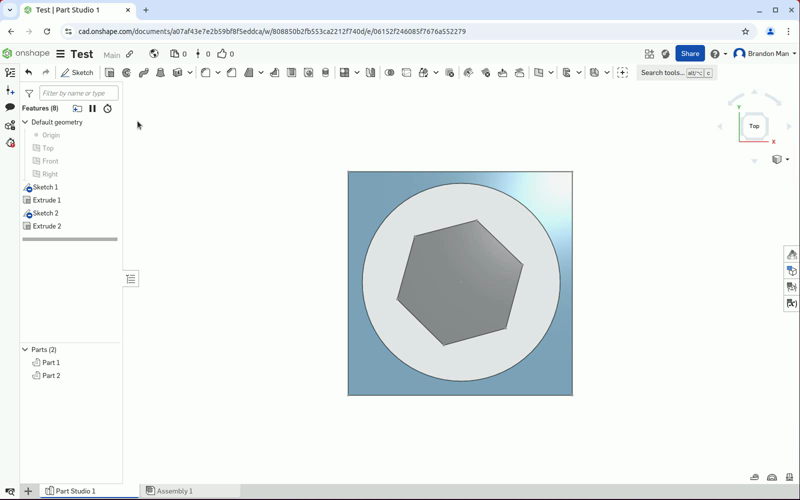
key(shift+7)
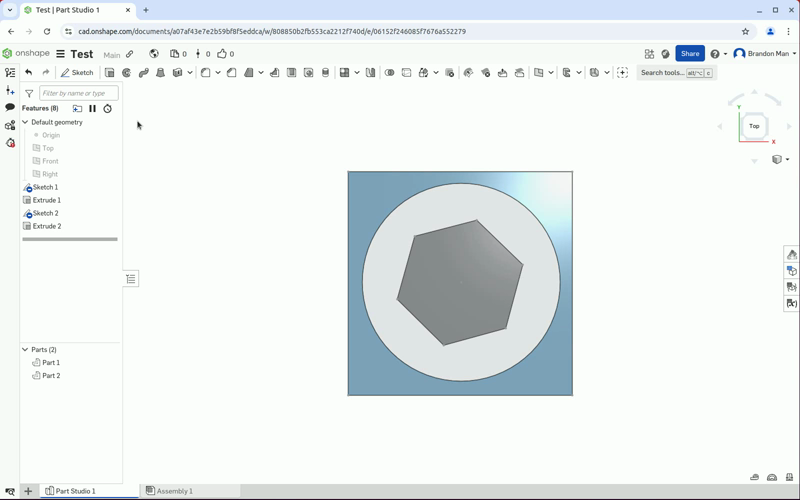
key(up, 3)
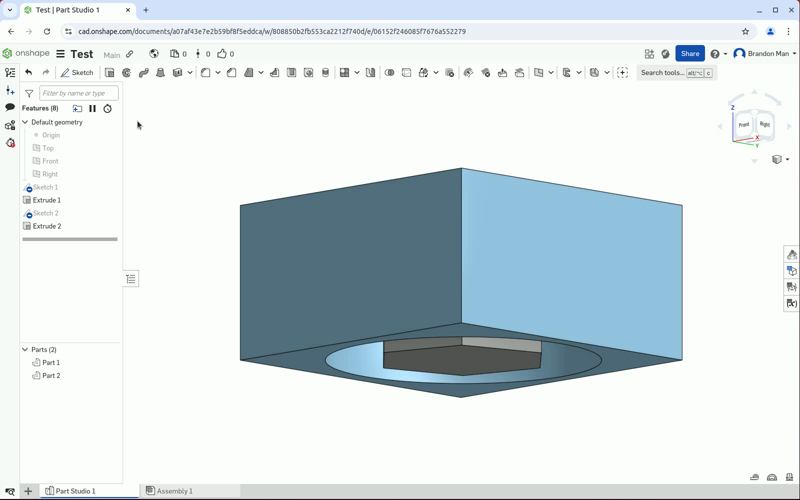
key(left, 3)
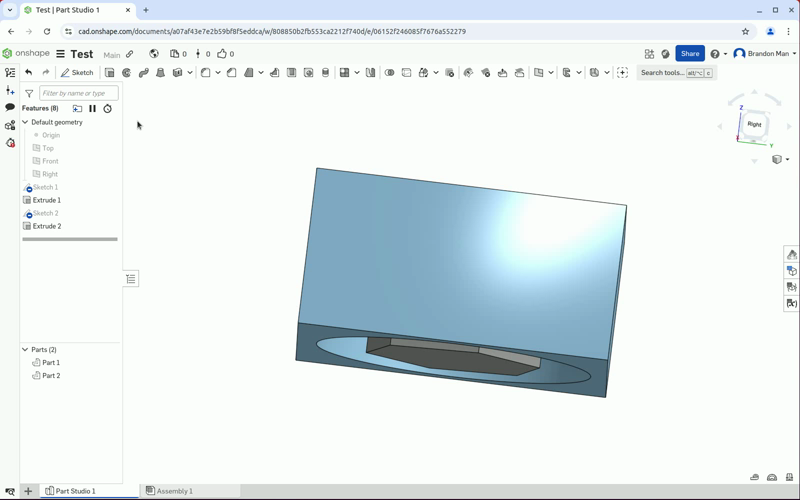
key(right, 3)
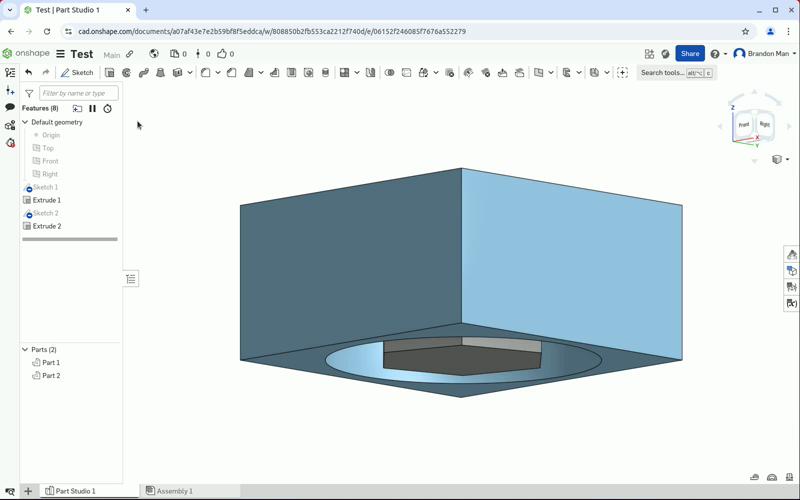
key(down, 3)
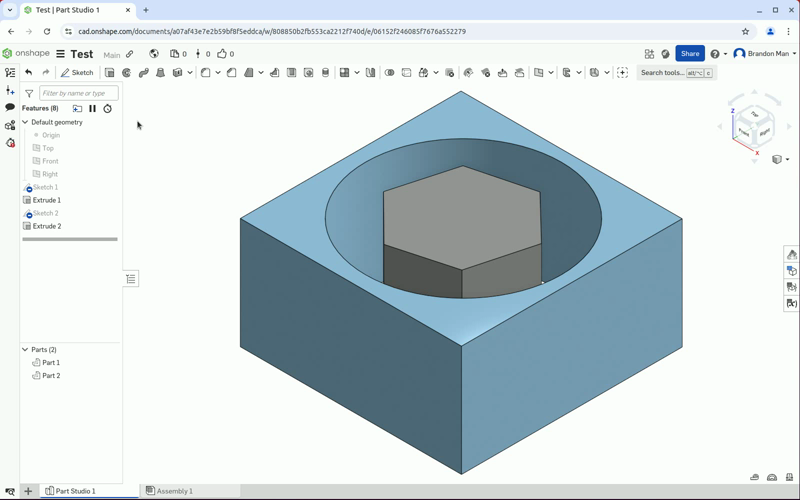
mouse_move(73, 189)
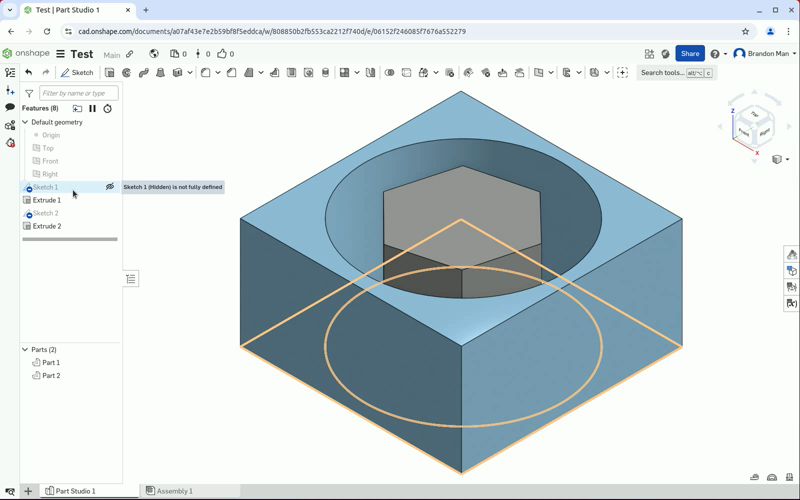
click(73, 189)